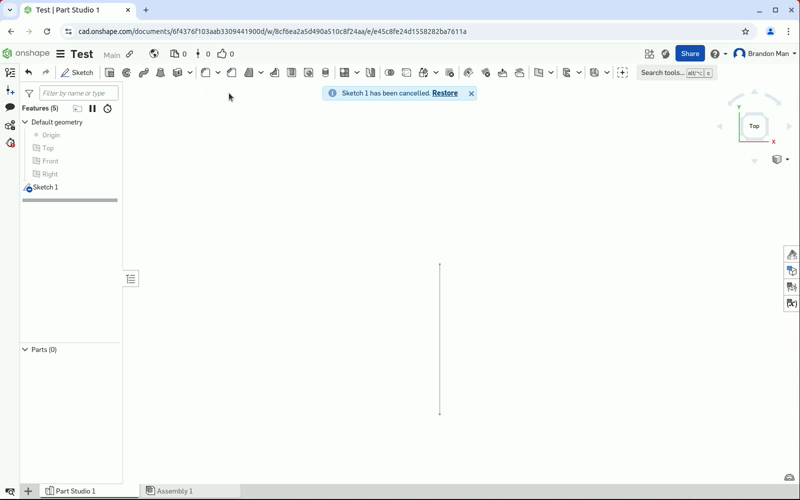
key(shift+h)
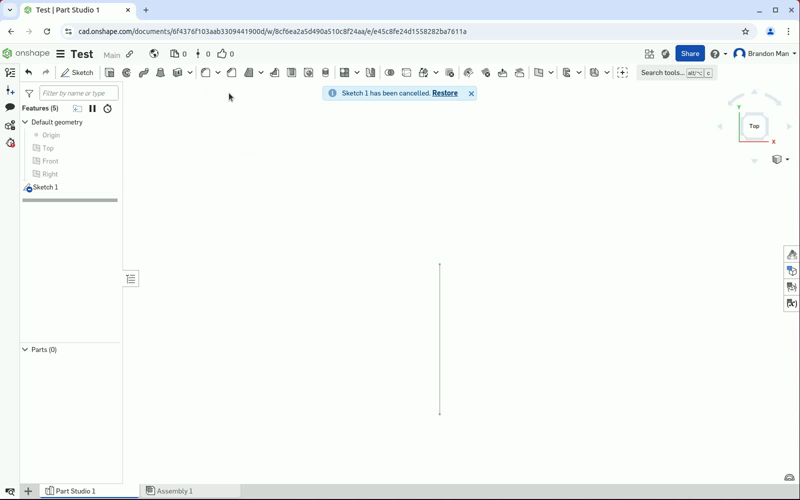
key(shift+s)
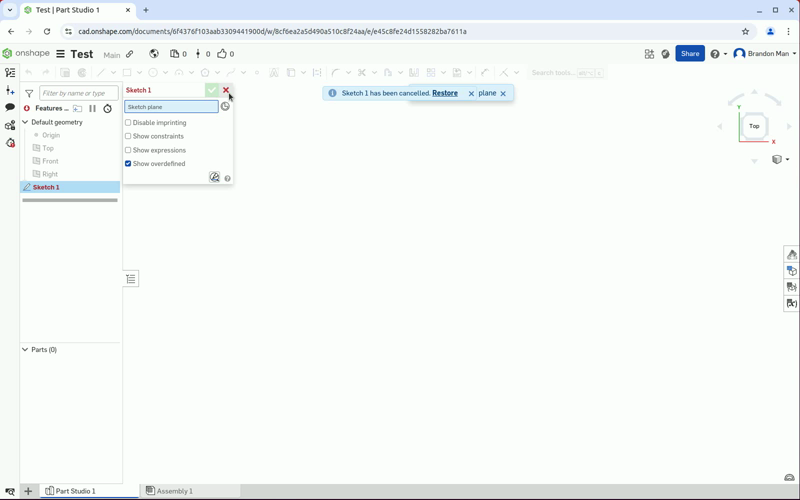
mouse_move(73, 150)
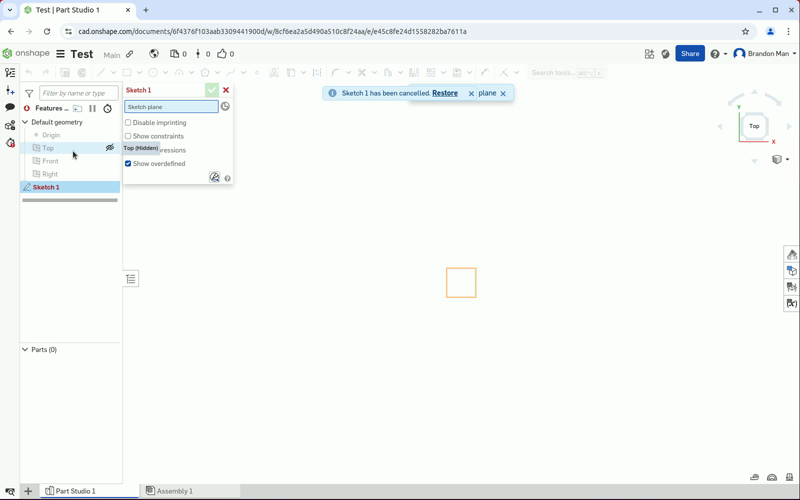
click(73, 150)
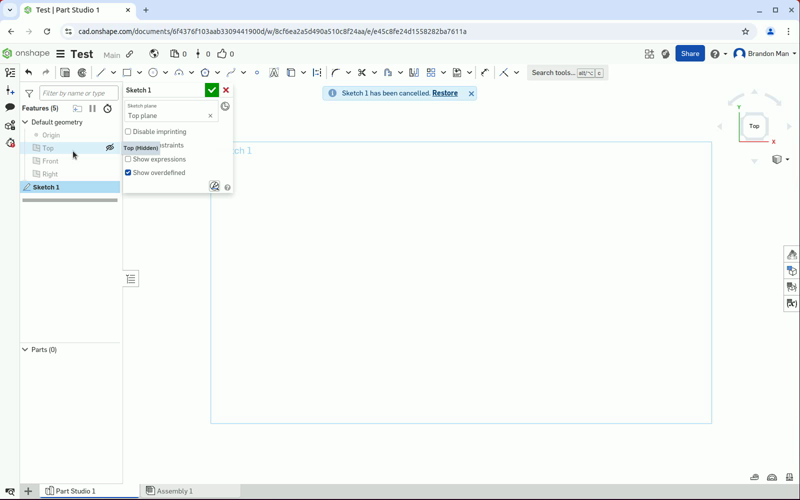
mouse_move(73, 352)
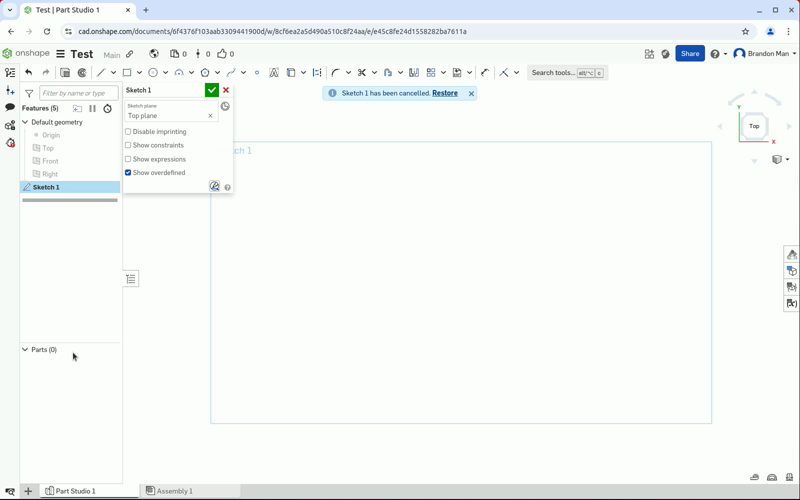
key(y)
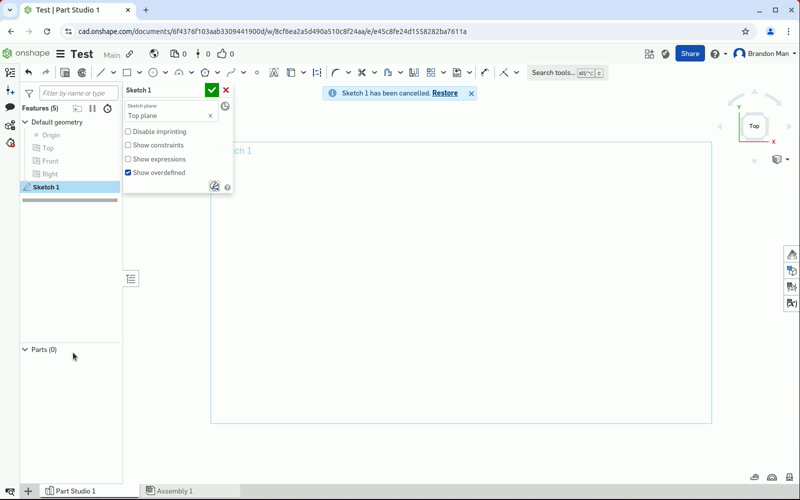
key(c)
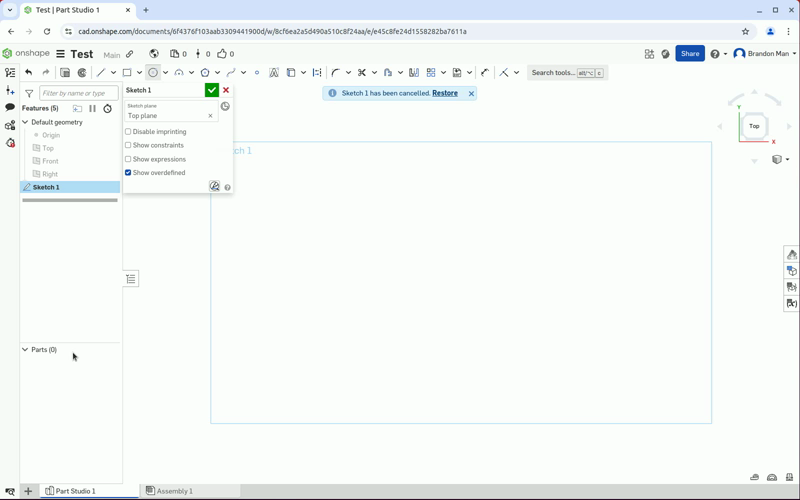
key_down(shift)
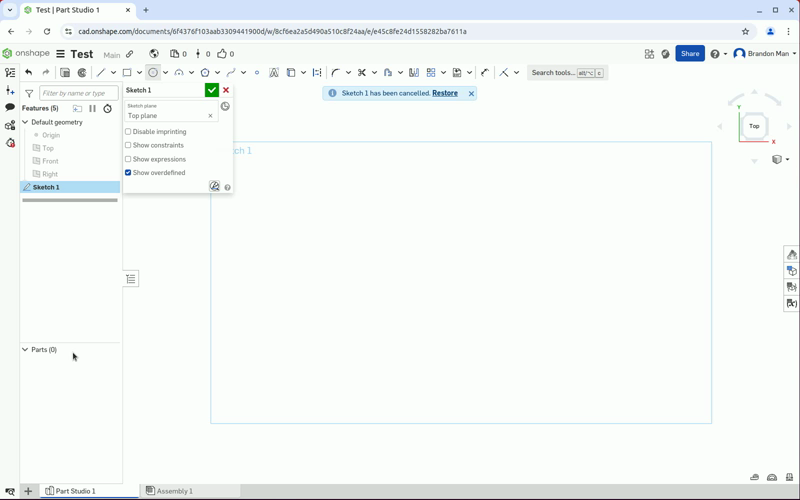
mouse_move(461, 282)
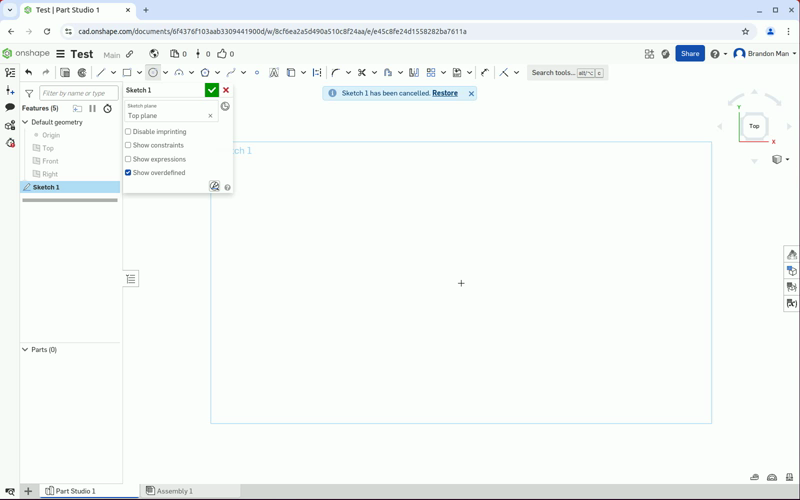
click(461, 282)
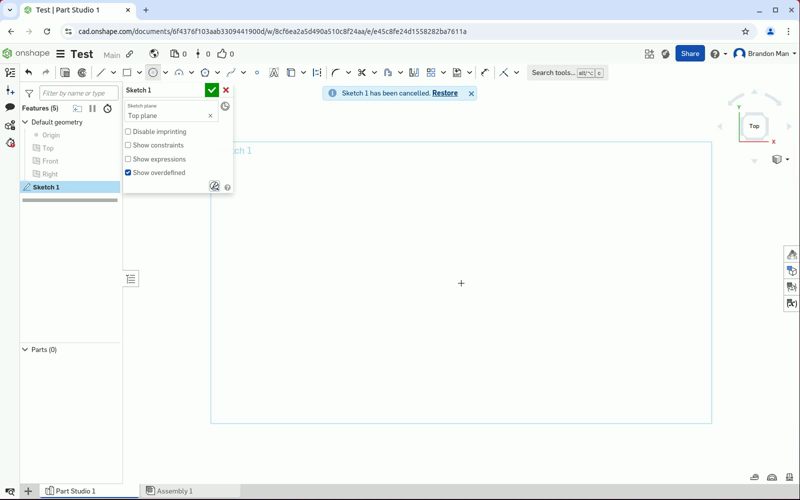
key_up(shift)
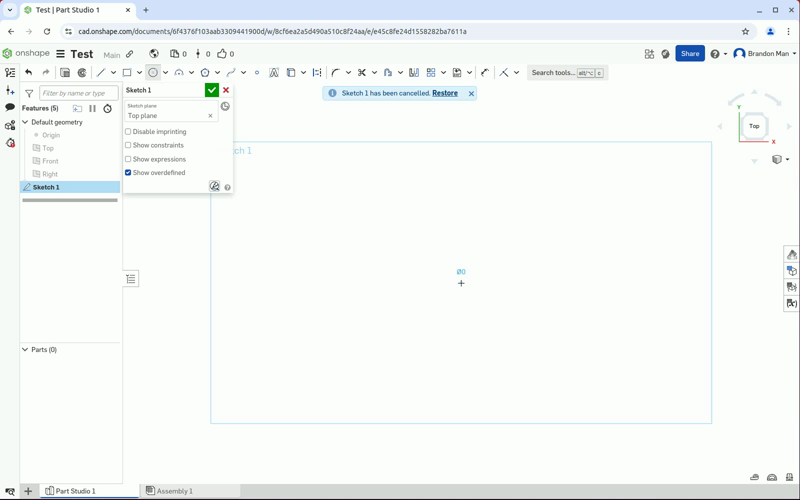
mouse_move(463, 282)
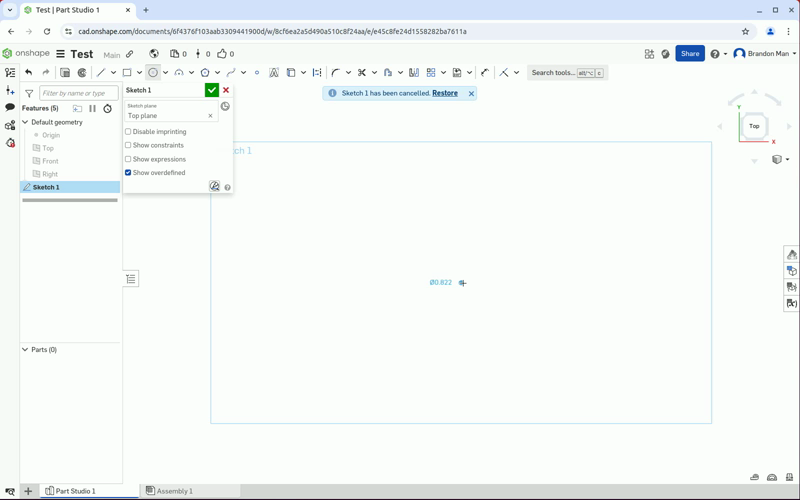
scroll(6)
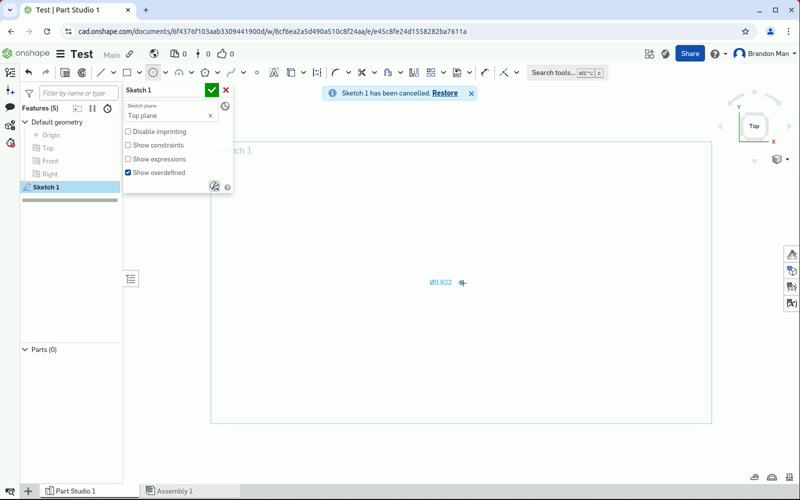
scroll(6)
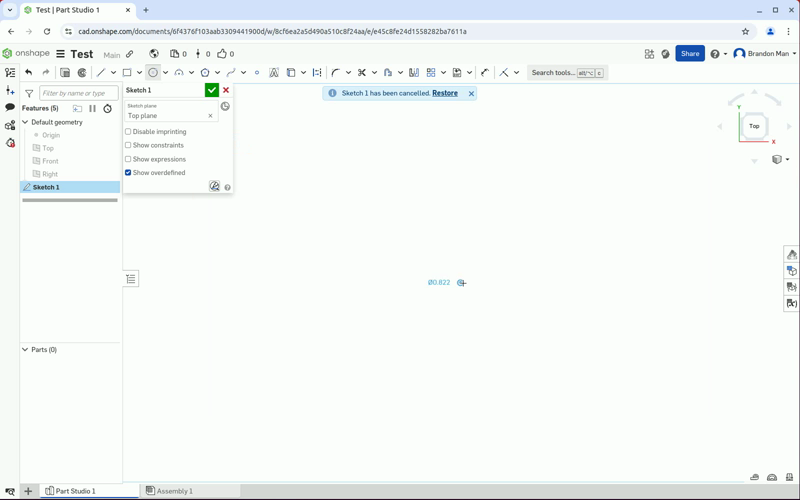
scroll(6)
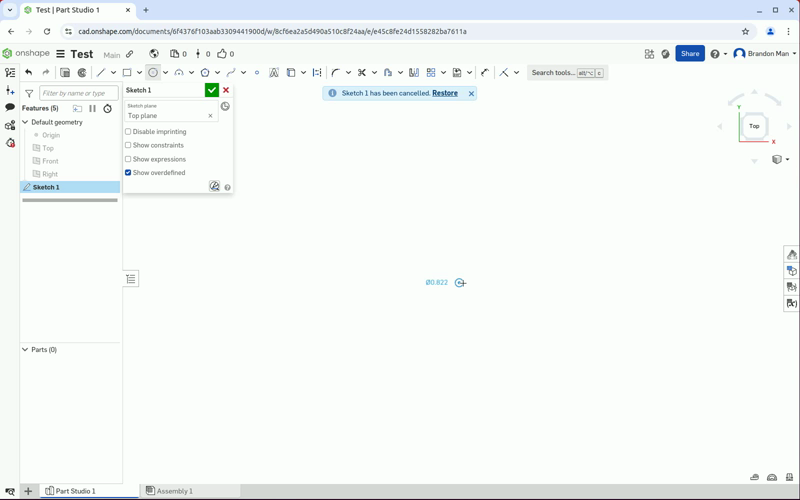
scroll(6)
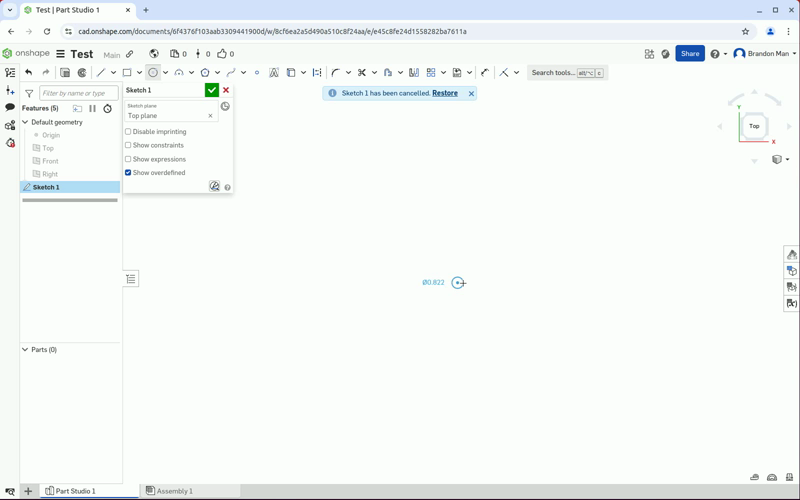
scroll(6)
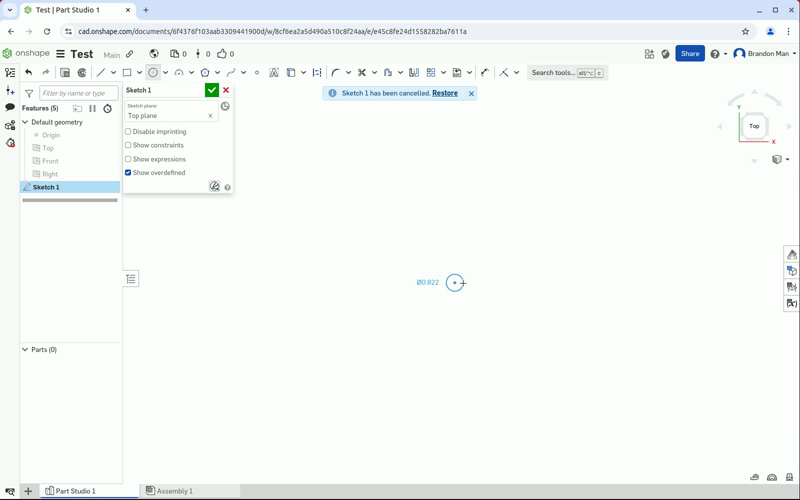
scroll(6)
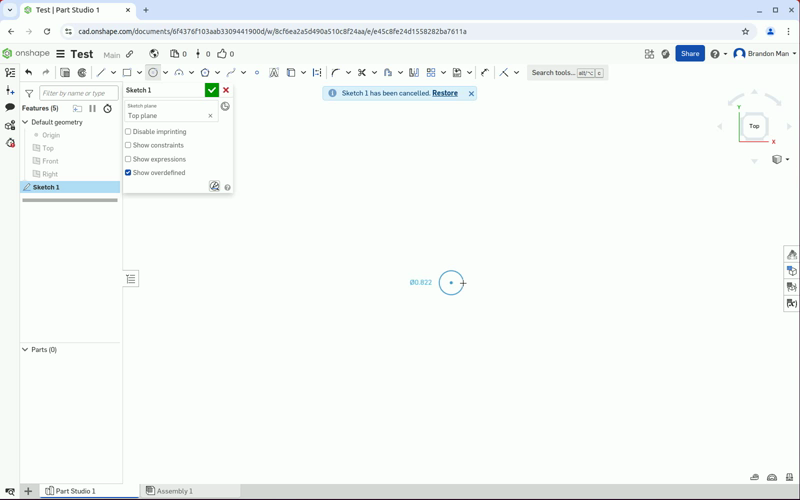
scroll(6)
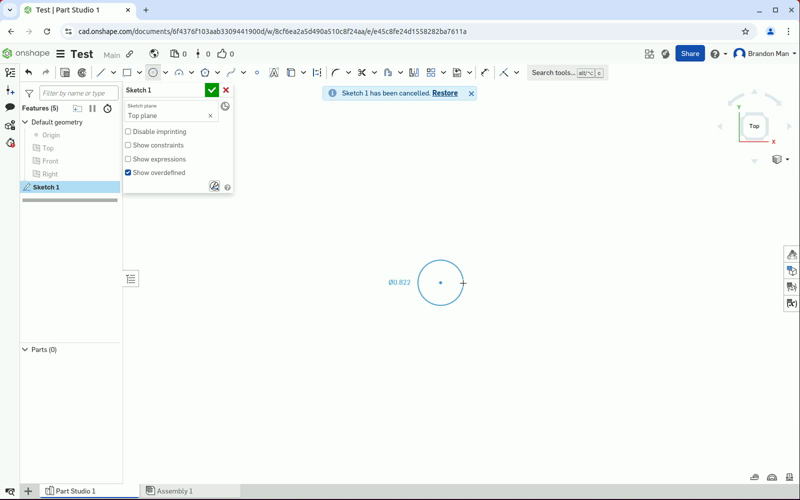
click(463, 282)
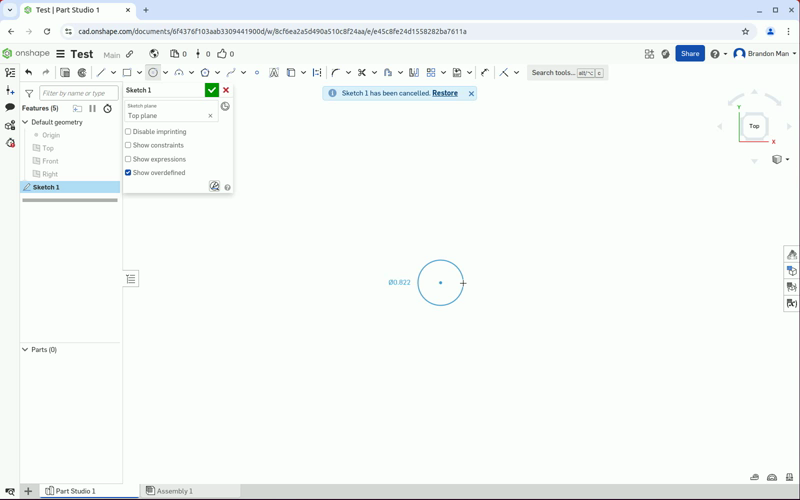
scroll(-6)
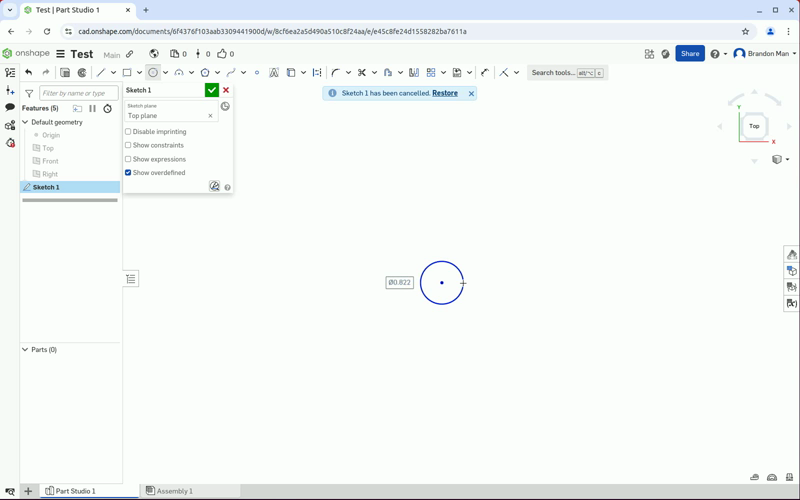
scroll(-6)
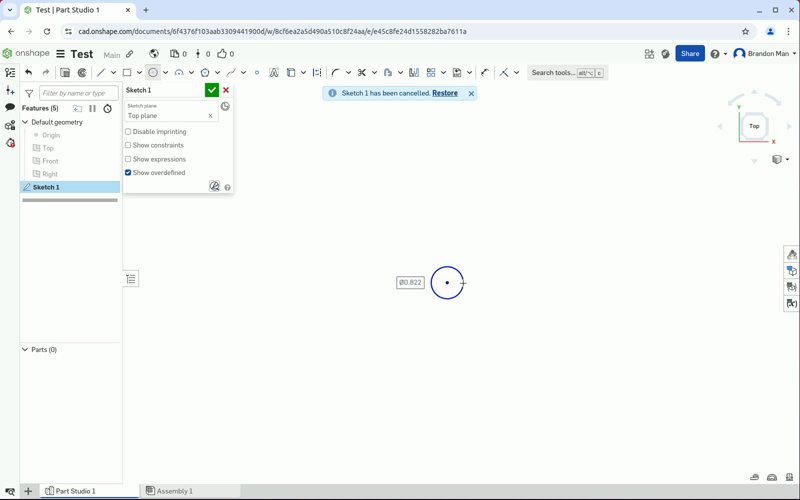
scroll(-6)
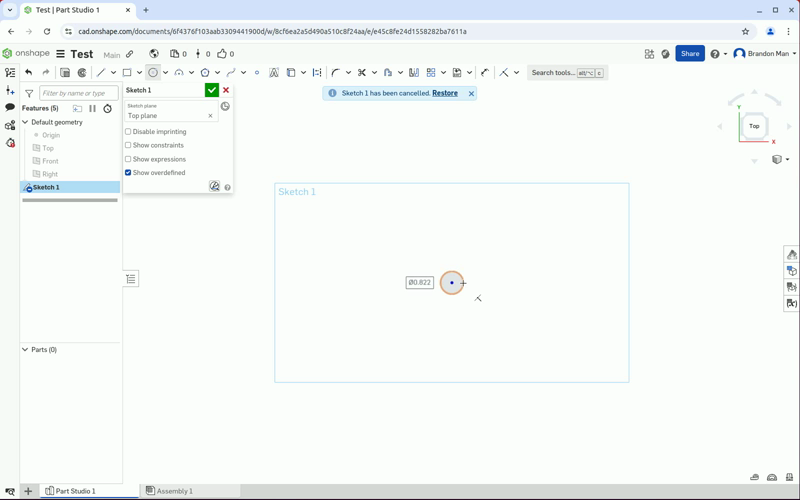
scroll(-6)
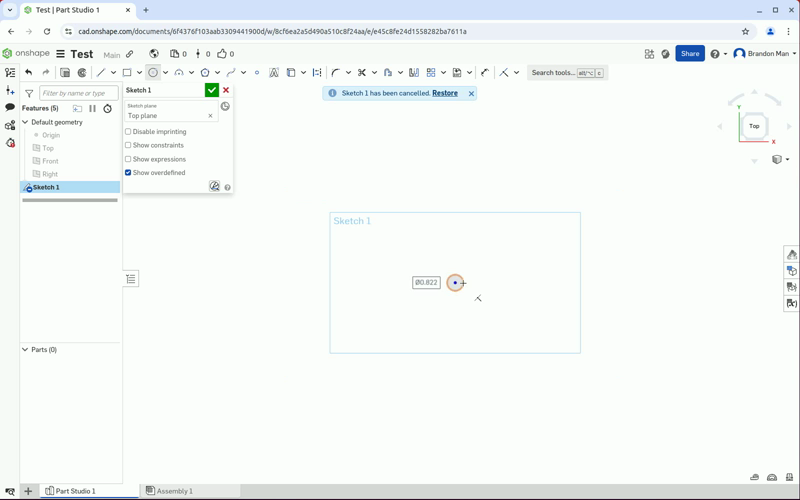
scroll(-6)
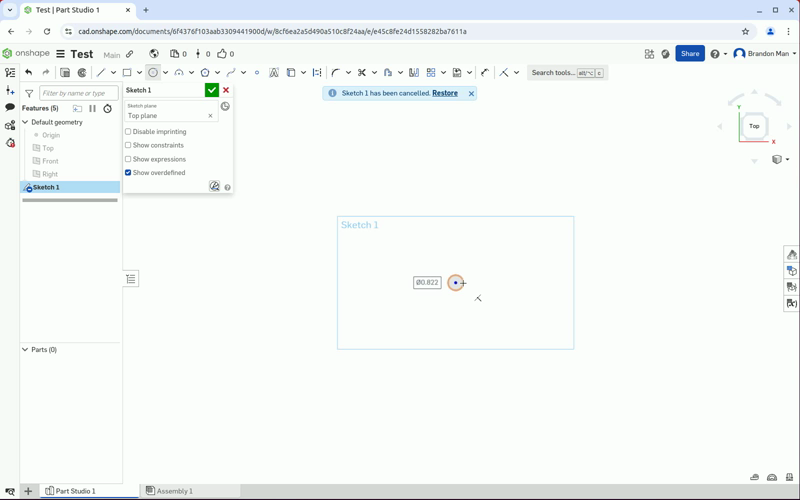
scroll(-6)
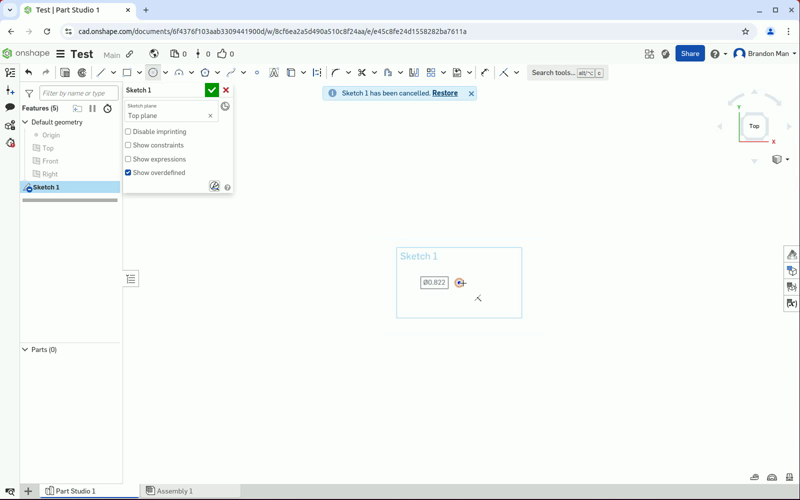
scroll(-6)
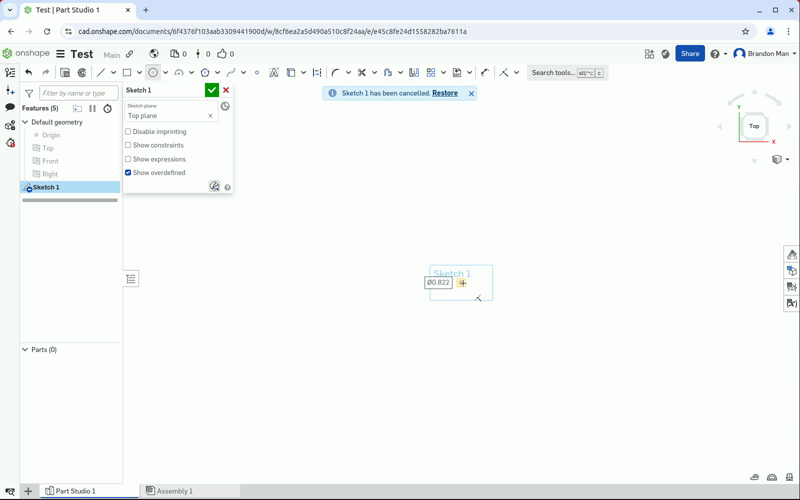
key(esc)
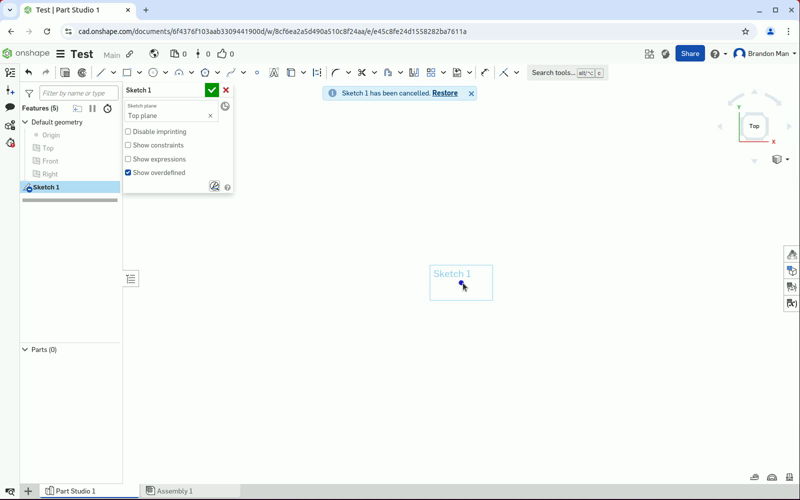
mouse_move(461, 283)
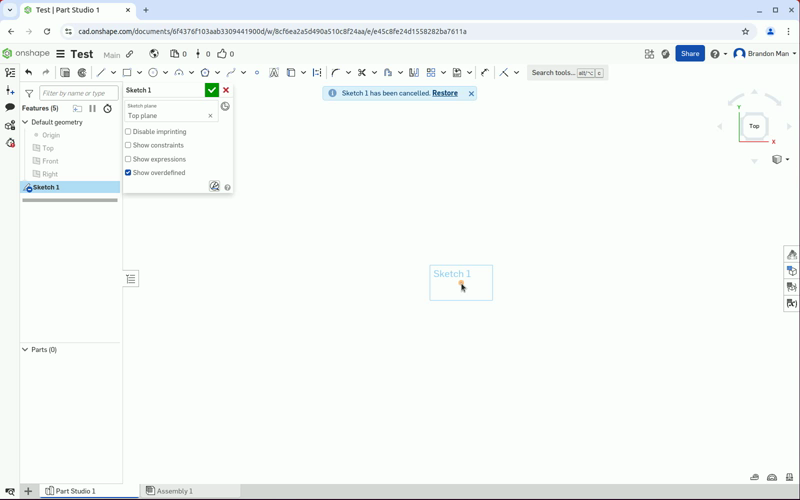
scroll(6)
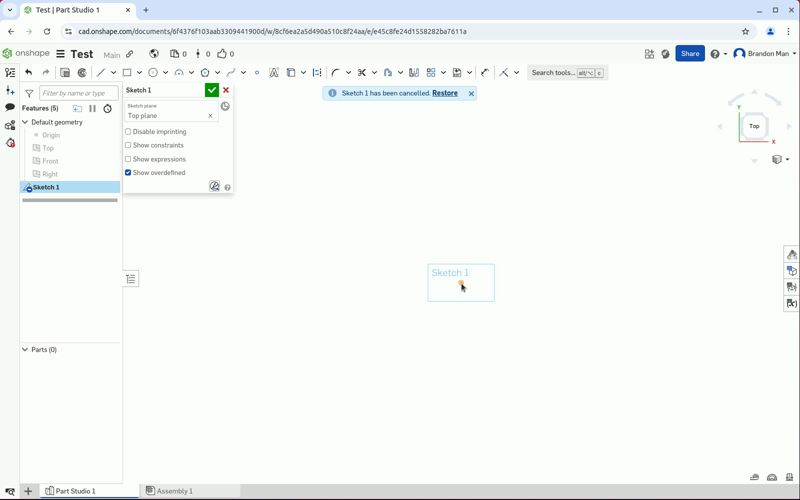
scroll(6)
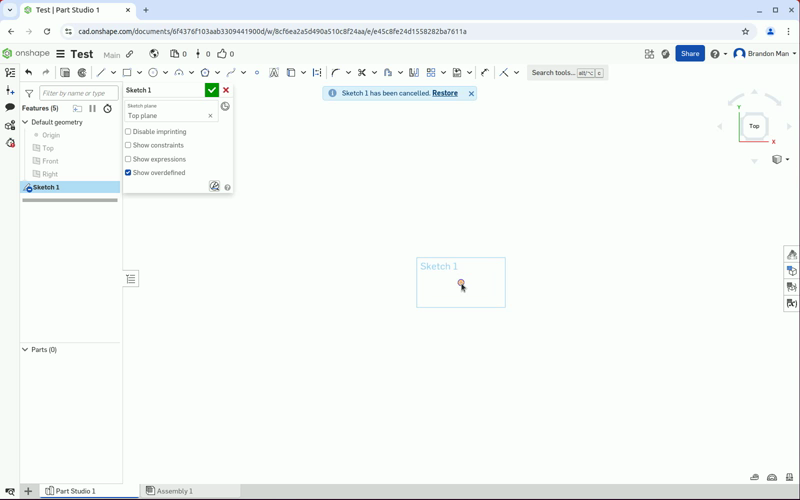
scroll(6)
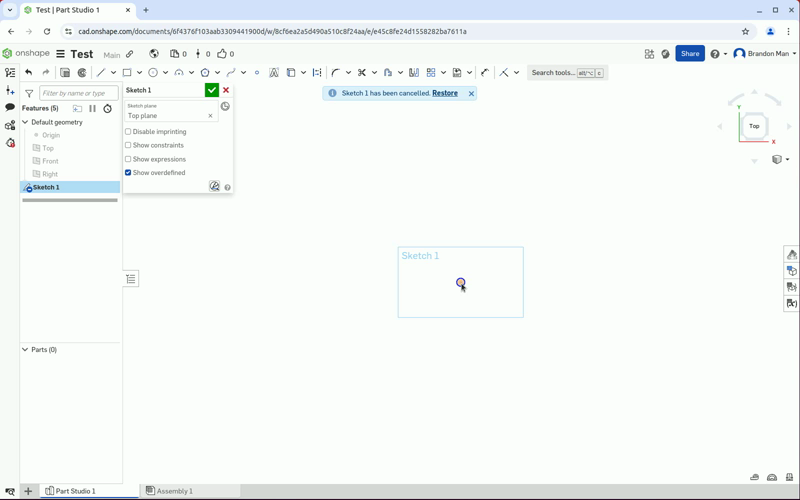
scroll(6)
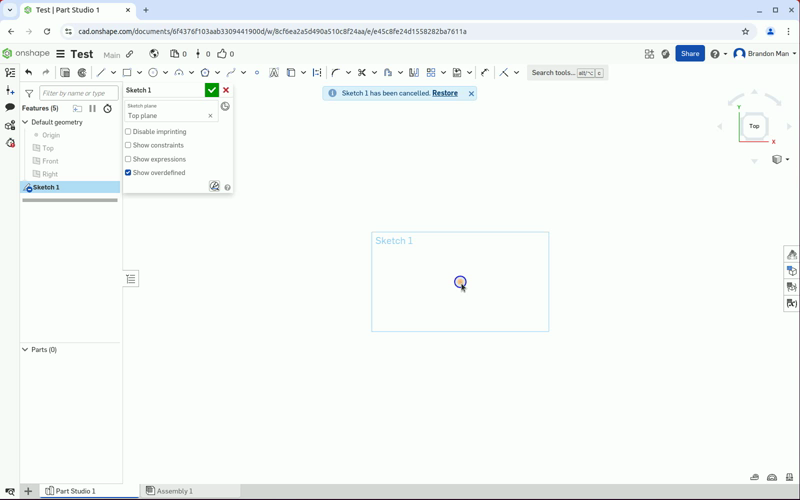
scroll(6)
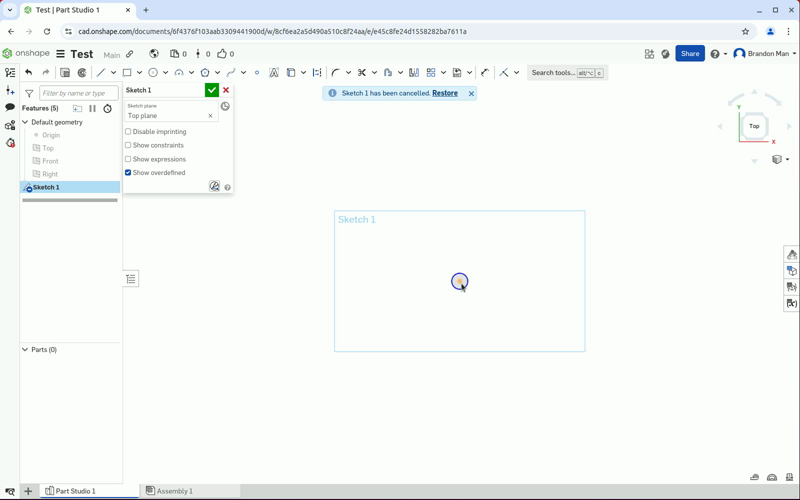
scroll(6)
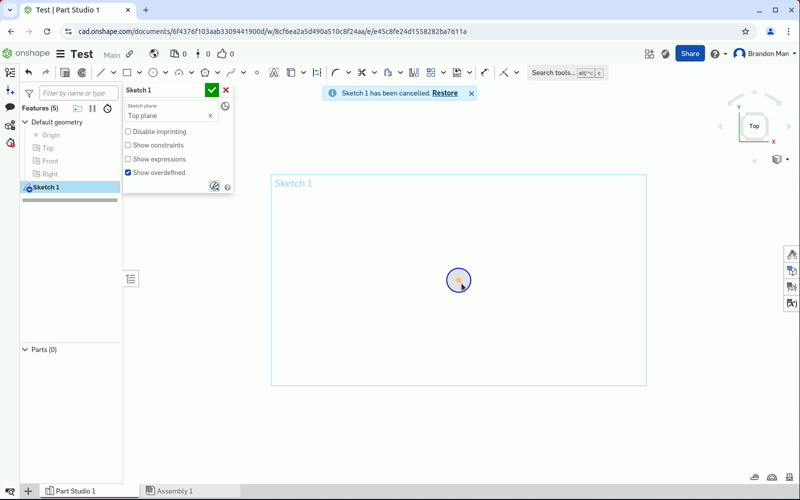
scroll(6)
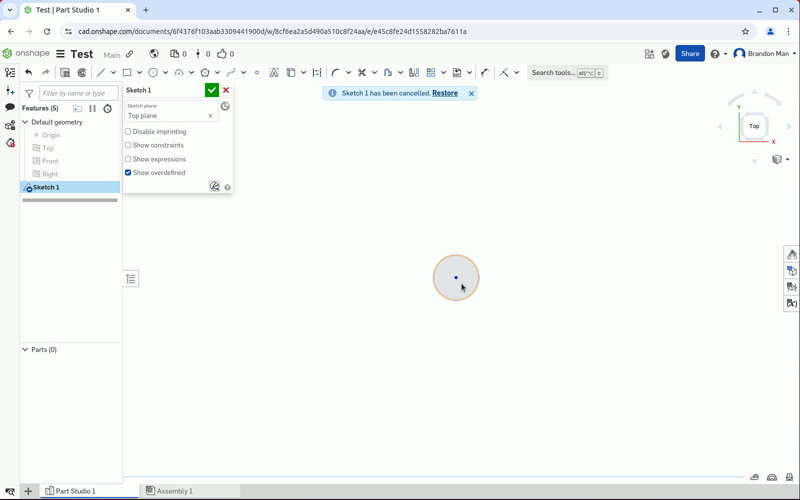
click(461, 283)
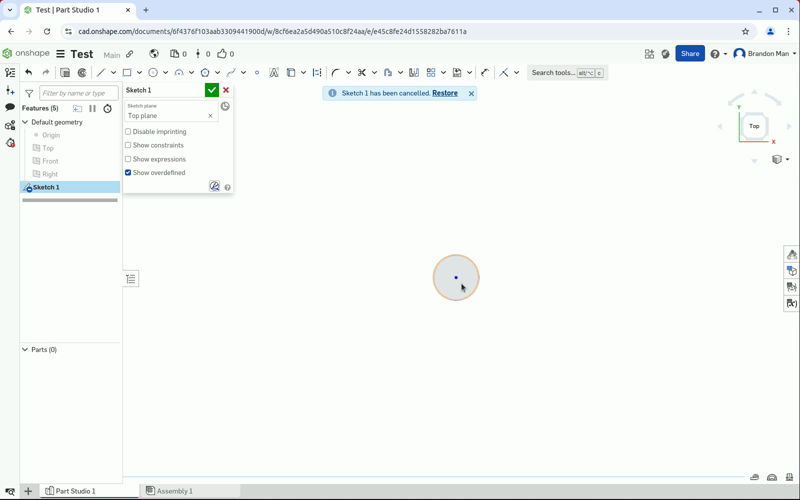
scroll(-6)
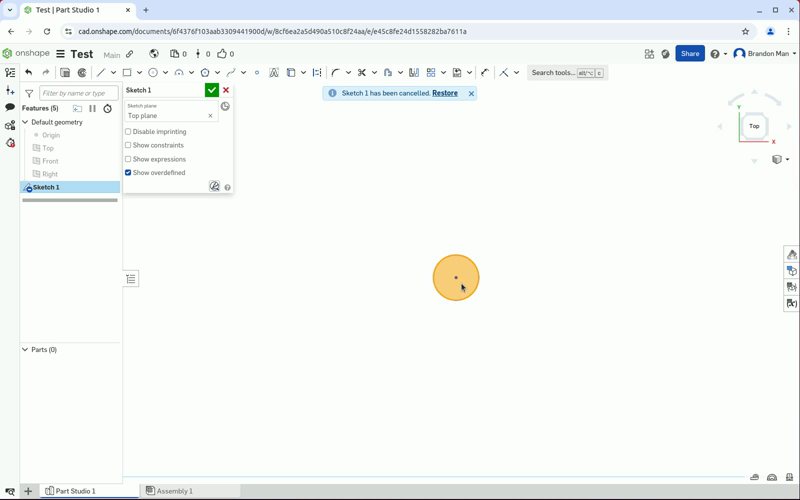
scroll(-6)
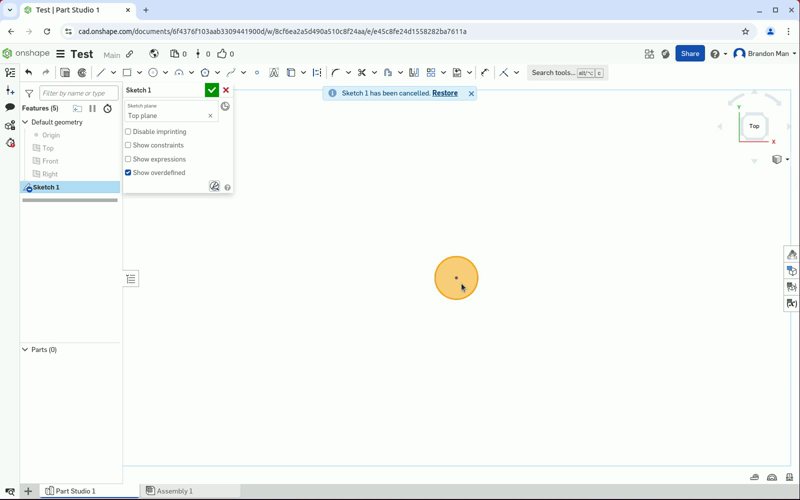
scroll(-6)
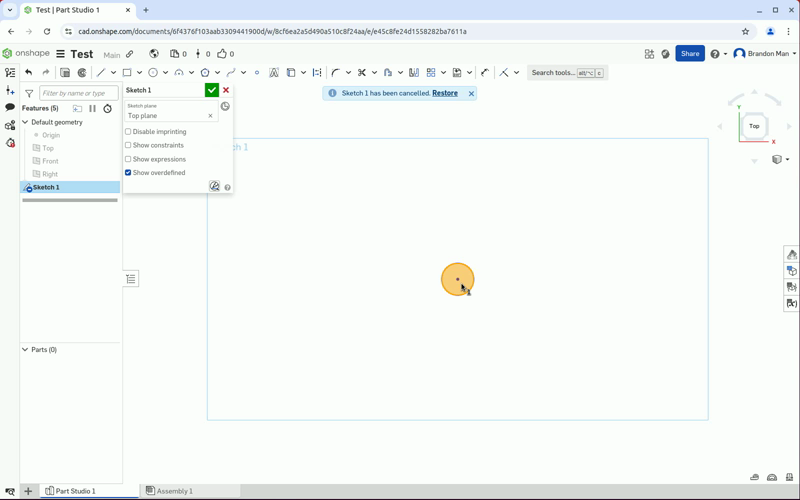
scroll(-6)
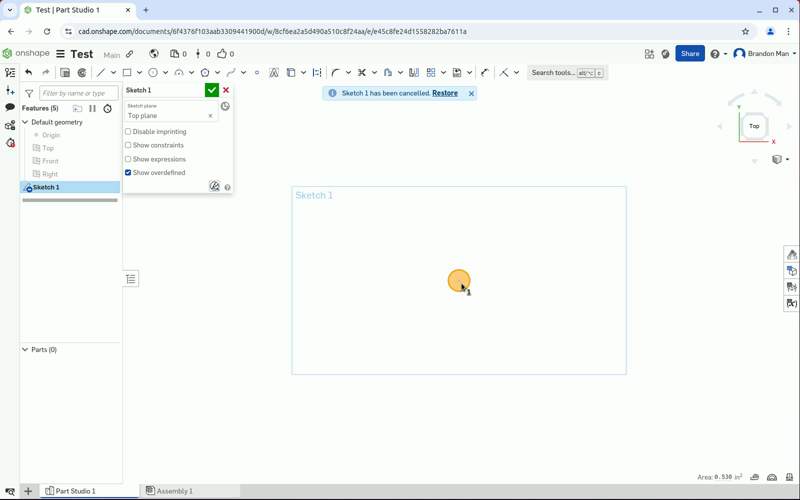
scroll(-6)
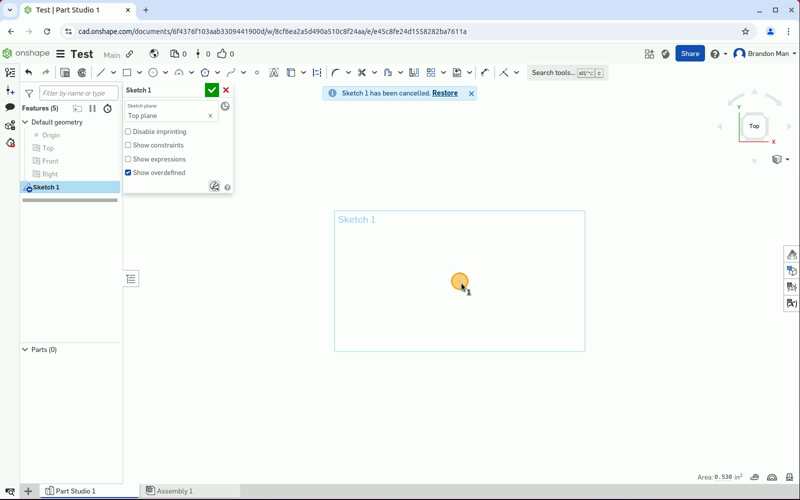
scroll(-6)
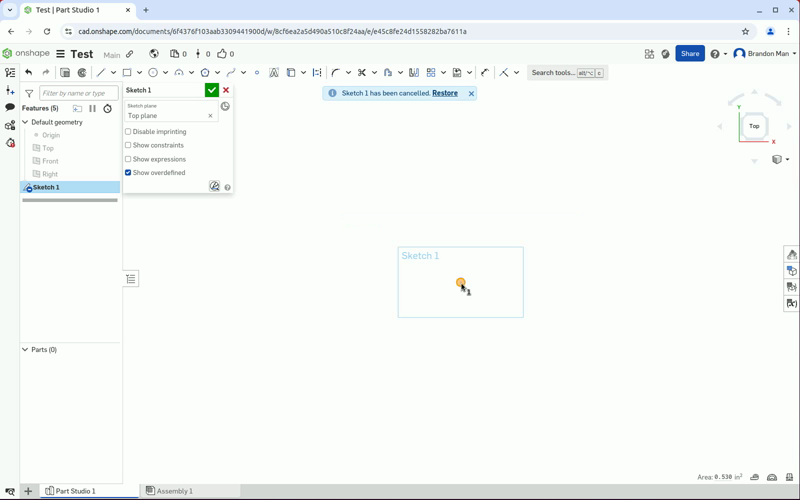
scroll(-6)
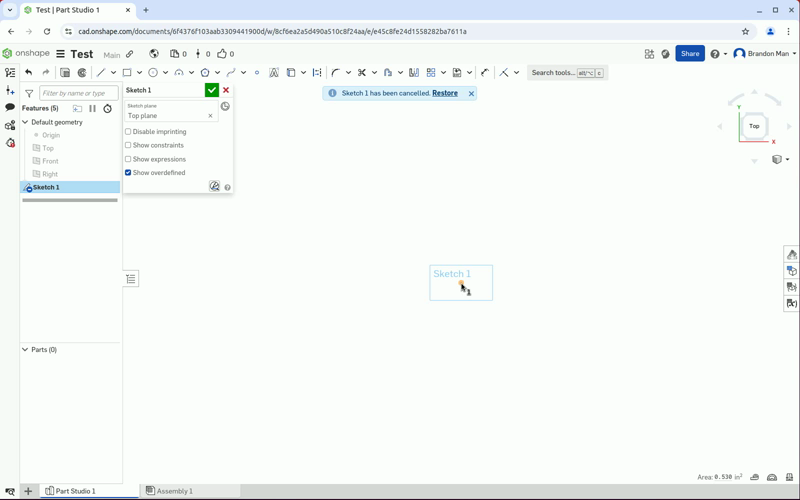
mouse_move(73, 352)
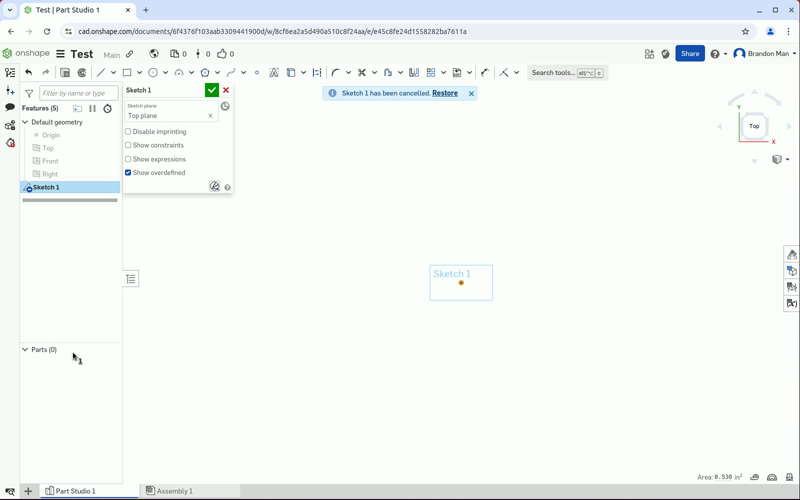
key(shift+y)
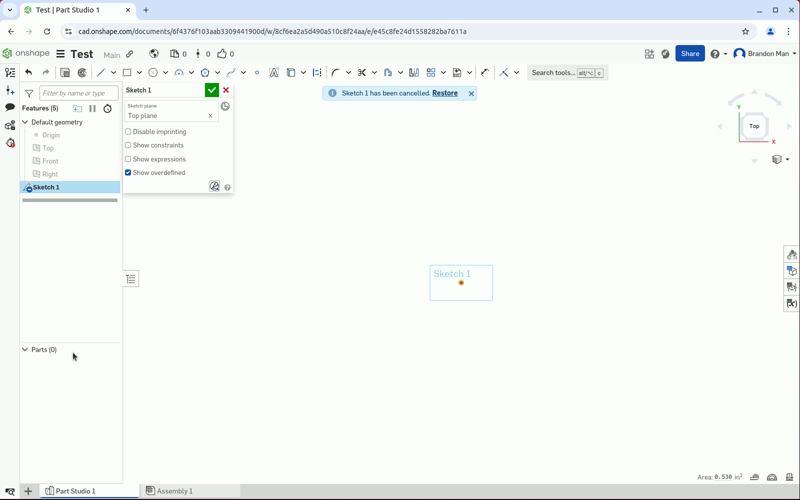
key(shift+e)
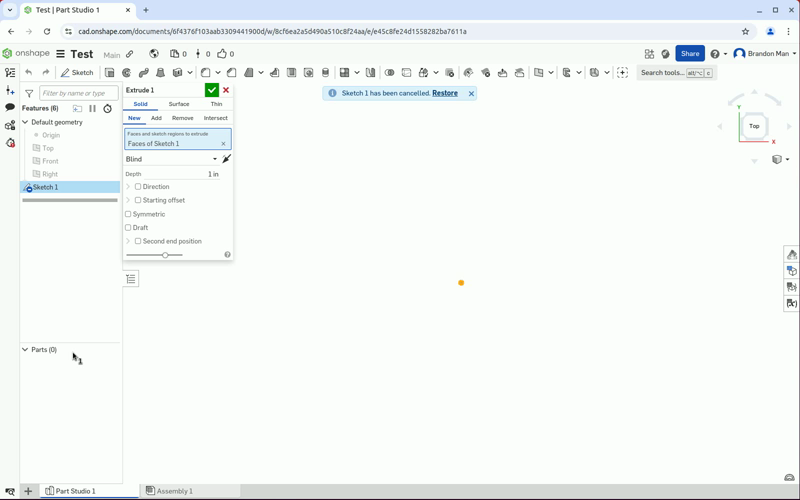
mouse_move(143, 106)
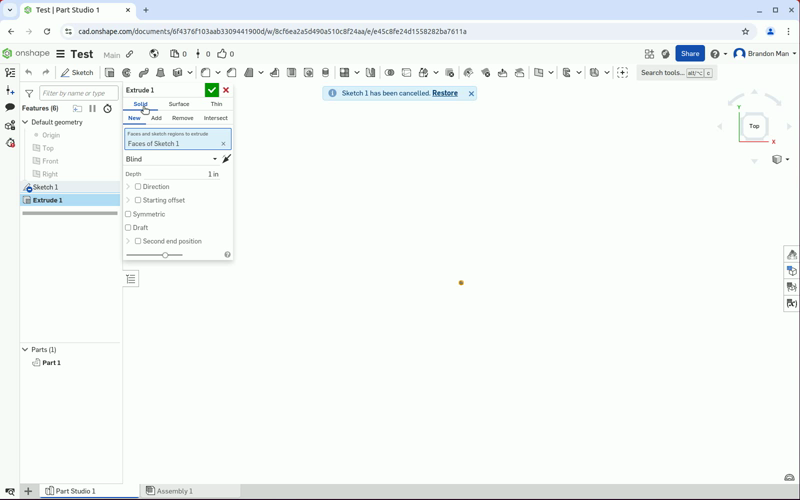
click(143, 106)
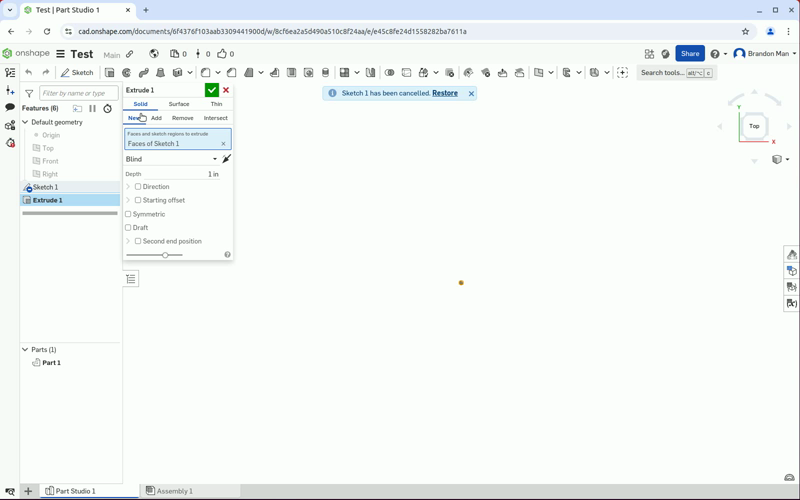
mouse_move(137, 120)
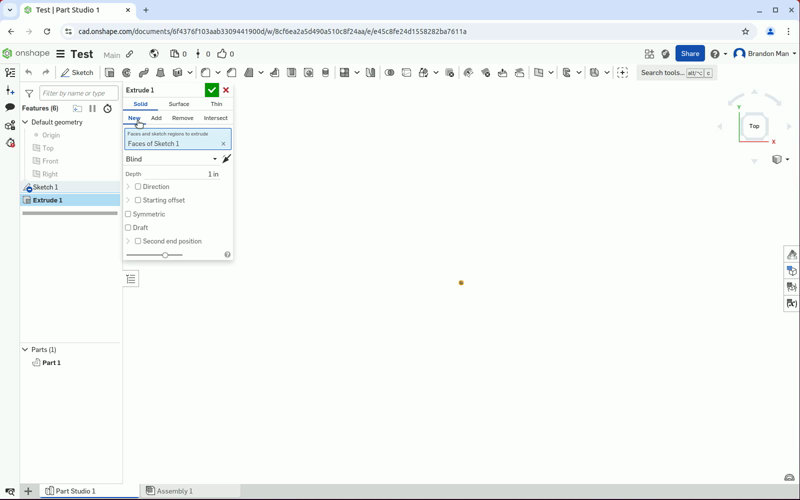
click(137, 120)
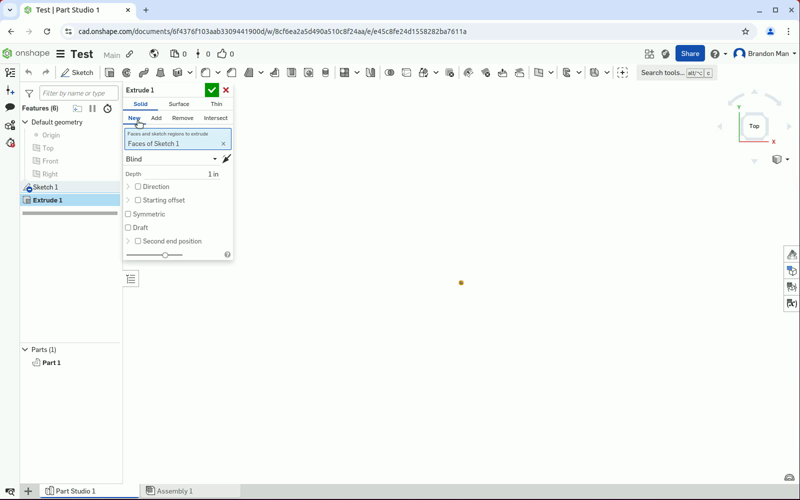
key(tab, 4)
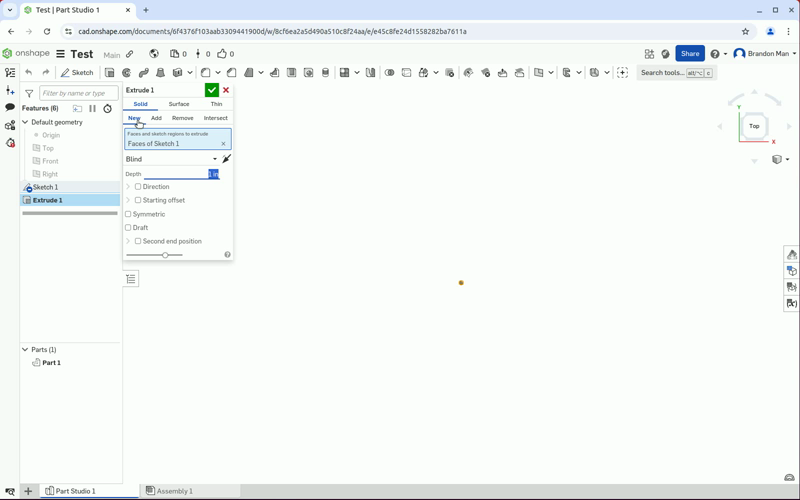
text(23.108)
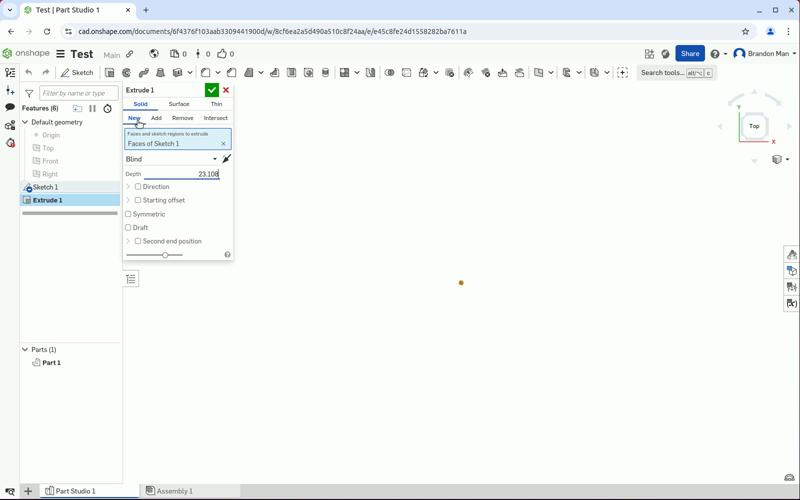
key(enter)
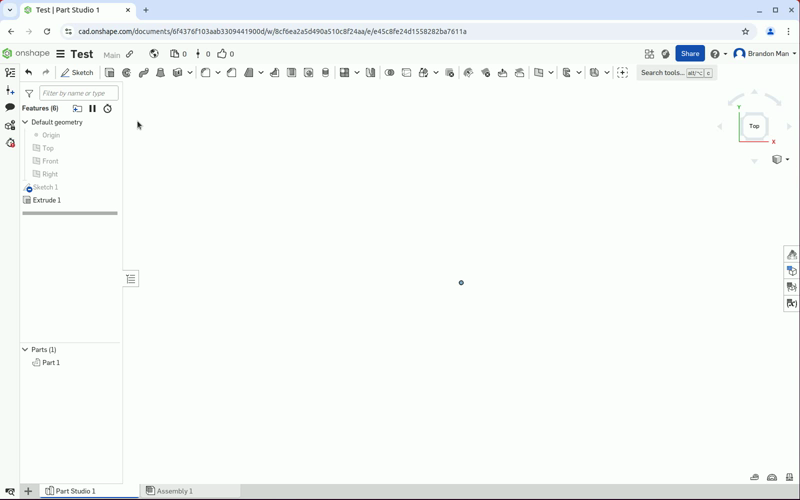
key(shift+h)
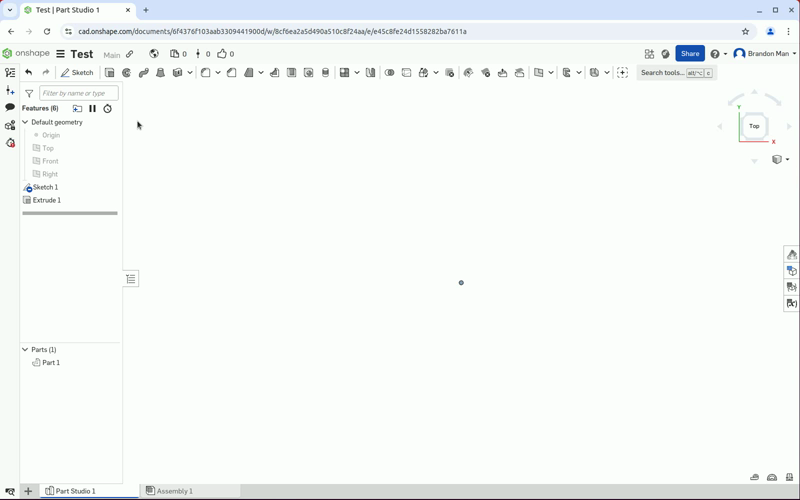
key(shift+h)
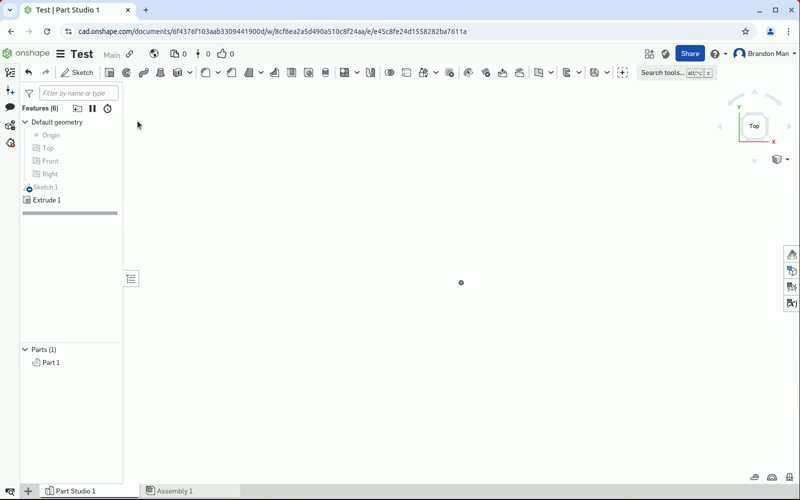
mouse_move(73, 189)
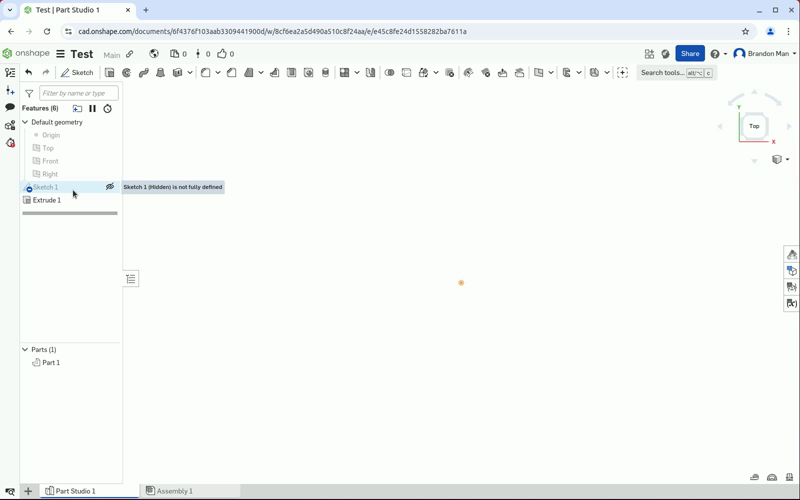
click(73, 189)
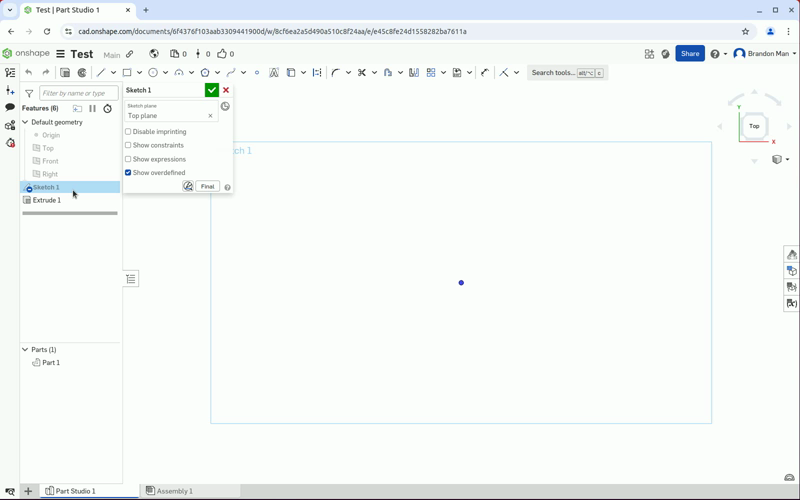
mouse_move(229, 92)
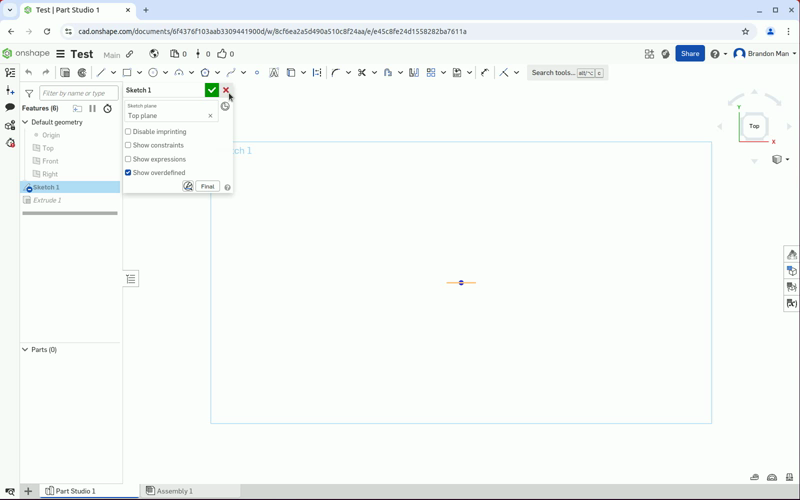
click(229, 92)
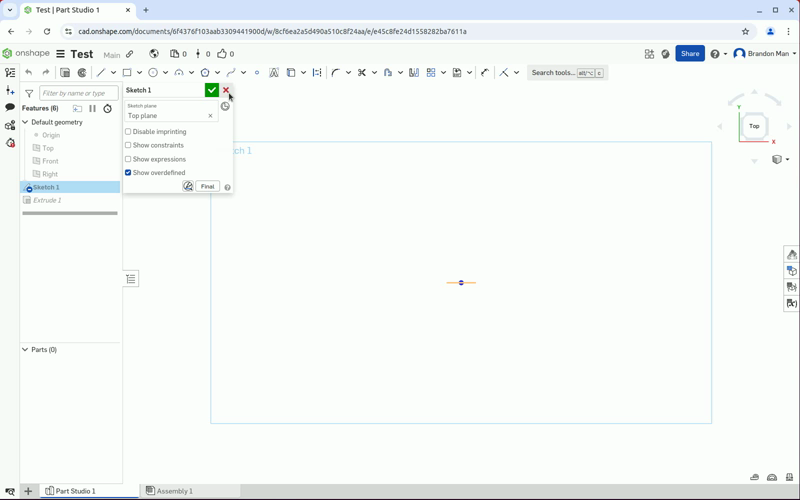
key(shift+s)
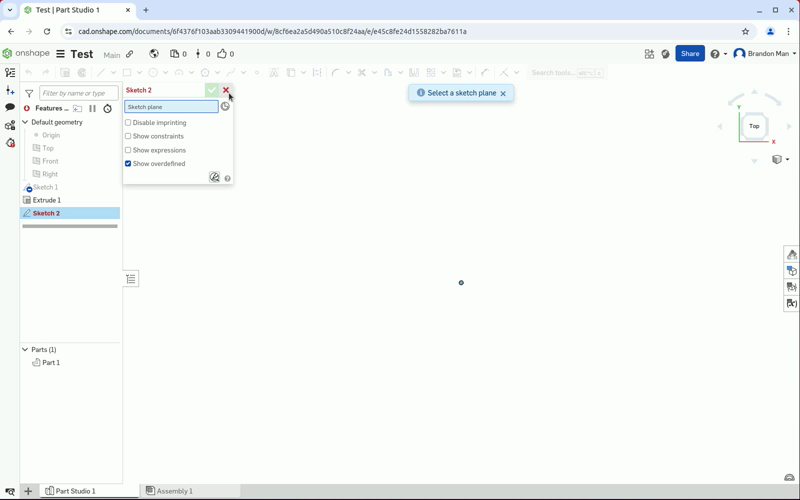
mouse_move(73, 150)
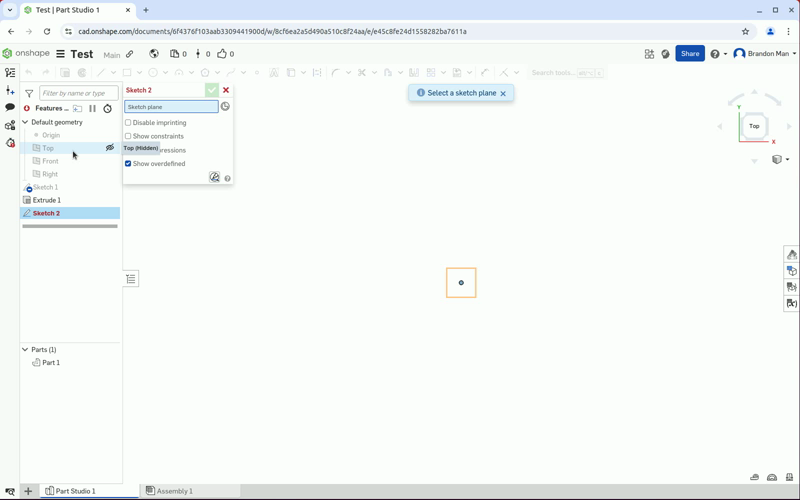
click(73, 150)
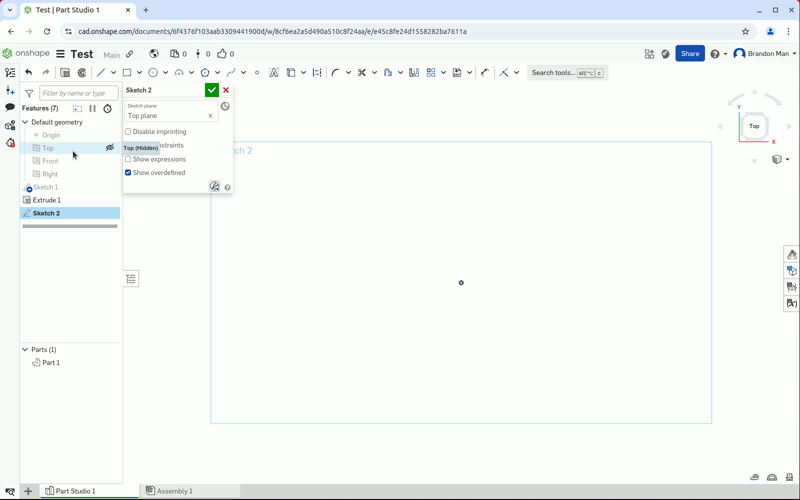
mouse_move(73, 352)
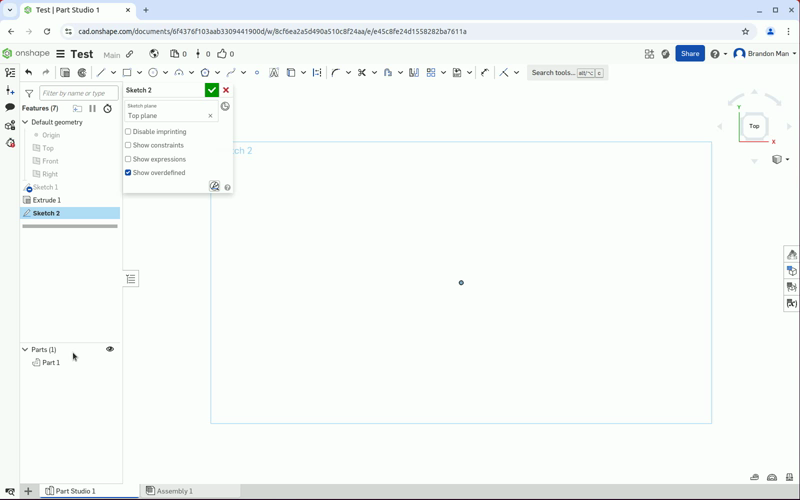
key(y)
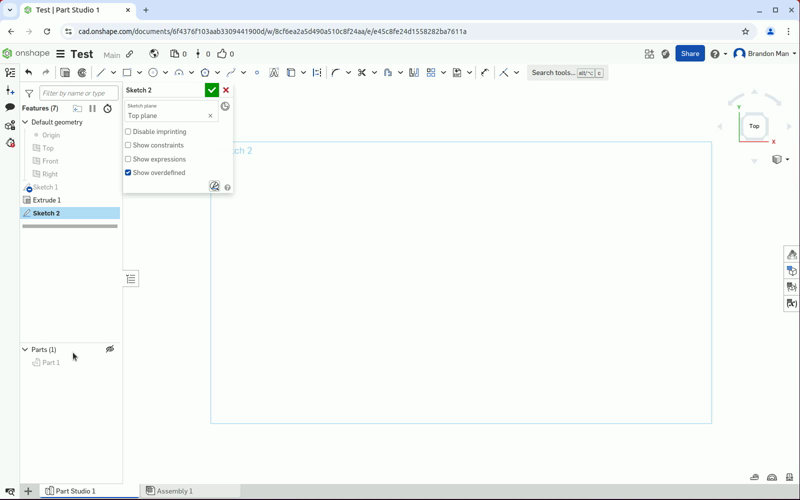
key(c)
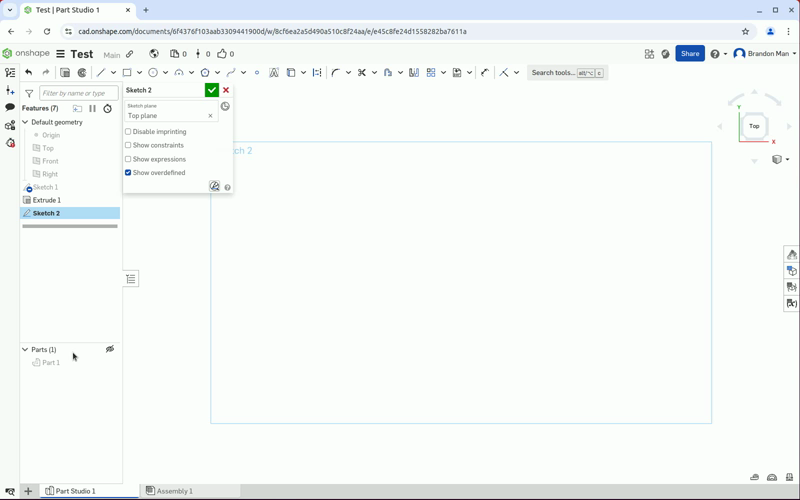
key_down(shift)
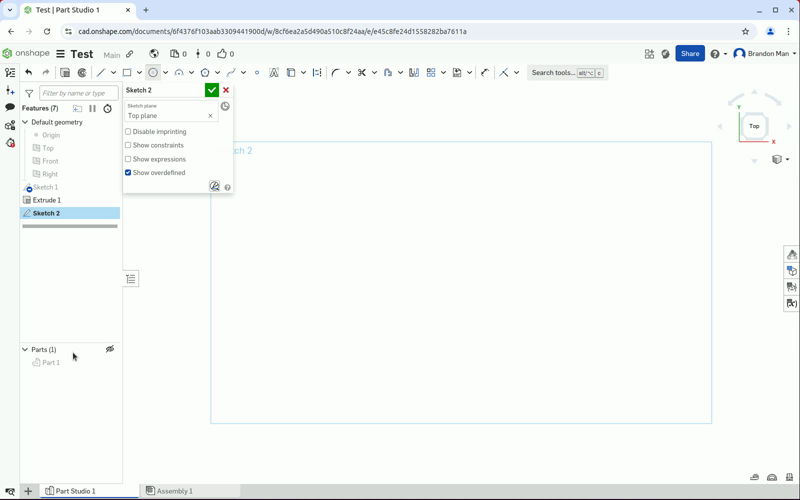
mouse_move(461, 268)
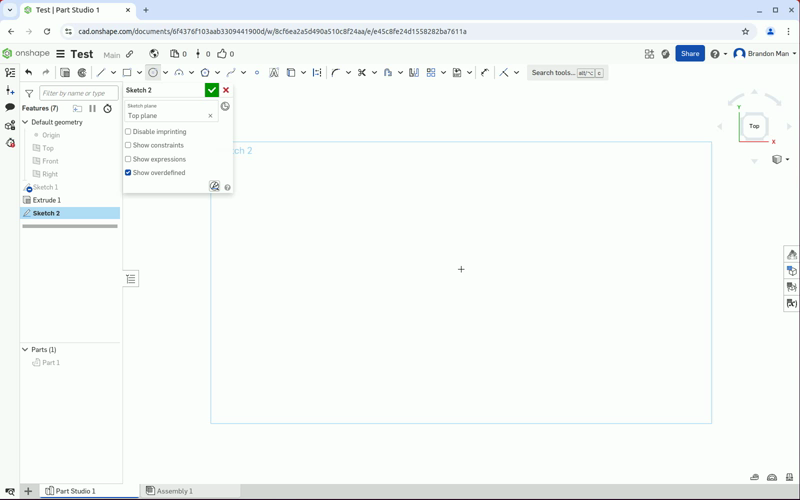
click(461, 268)
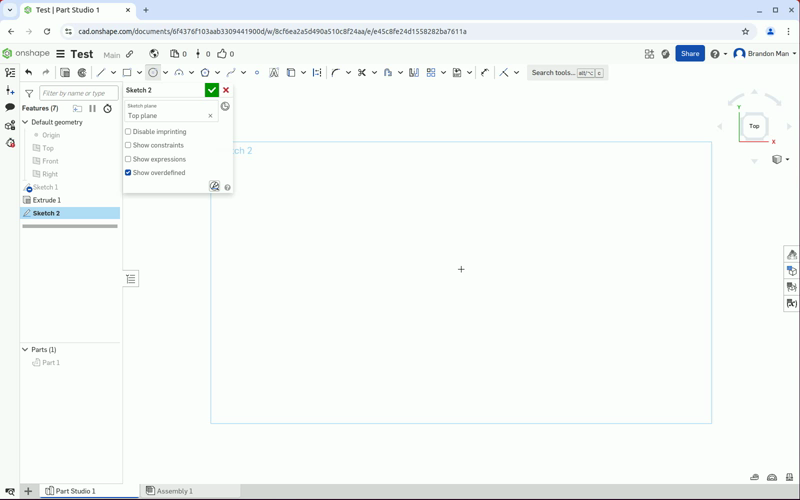
key_up(shift)
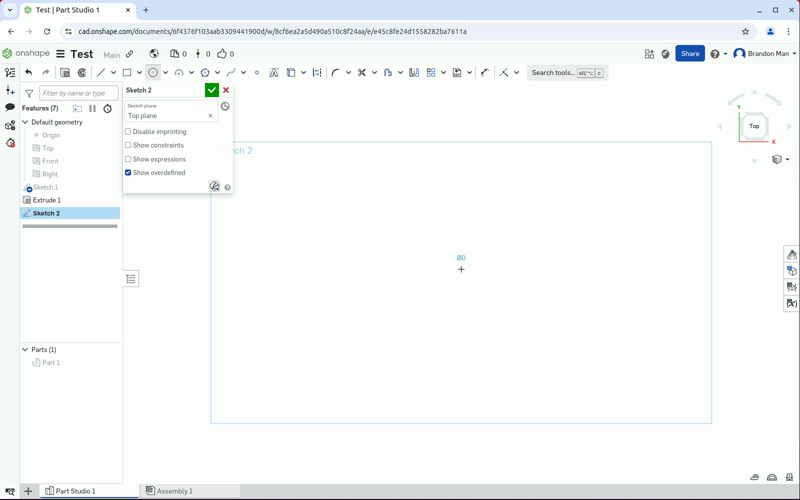
mouse_move(463, 268)
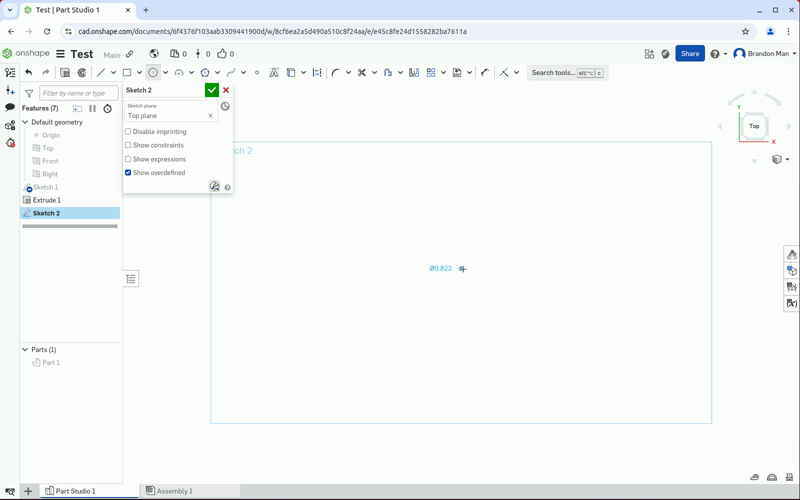
scroll(6)
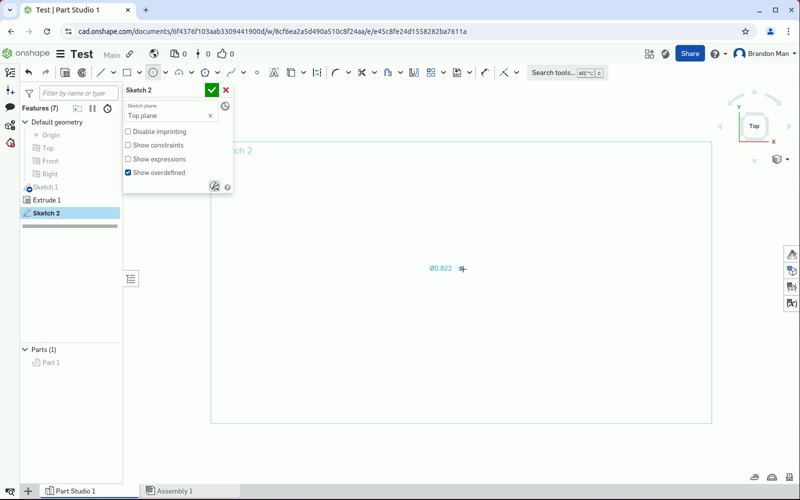
scroll(6)
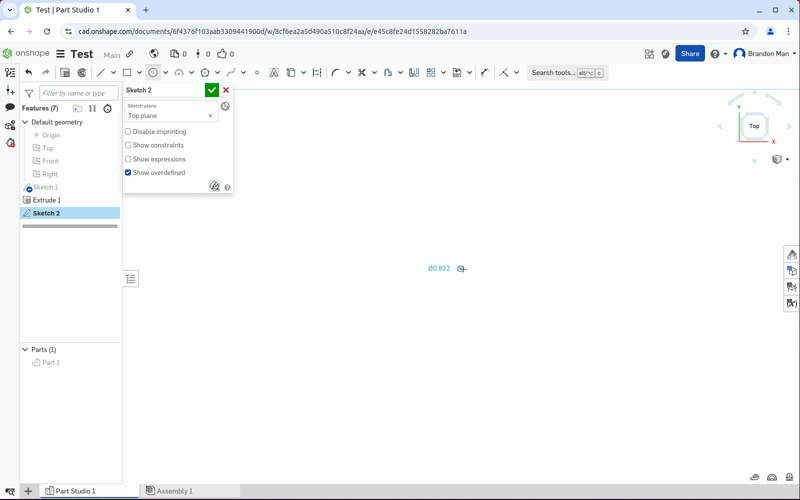
scroll(6)
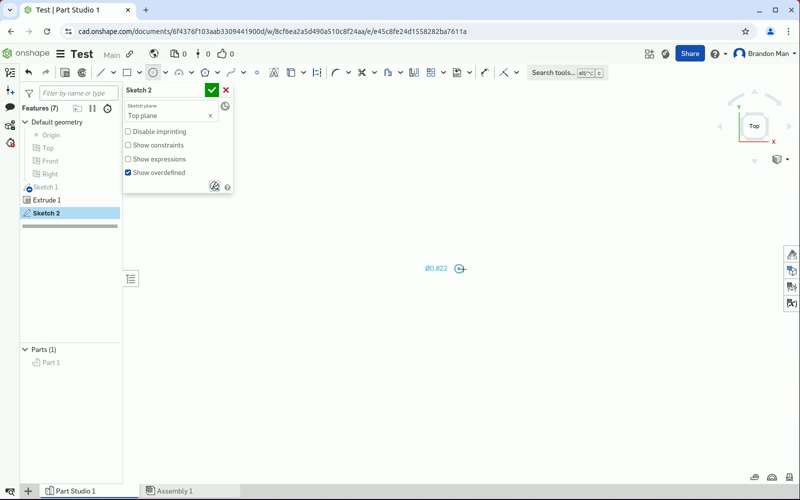
scroll(6)
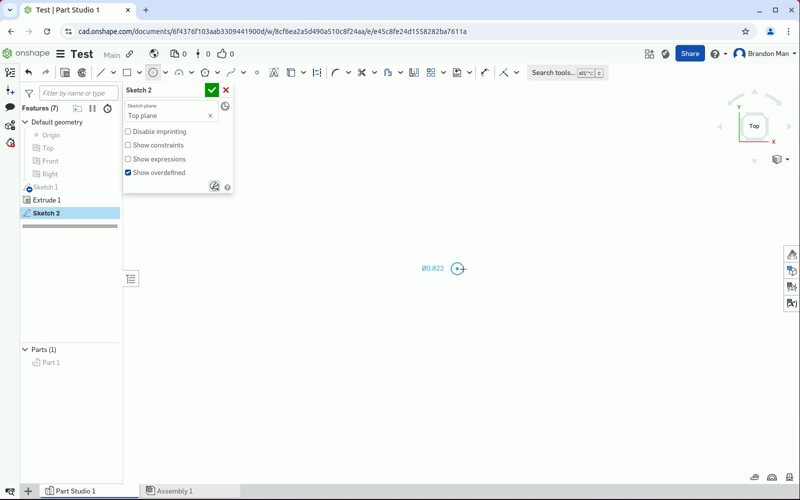
scroll(6)
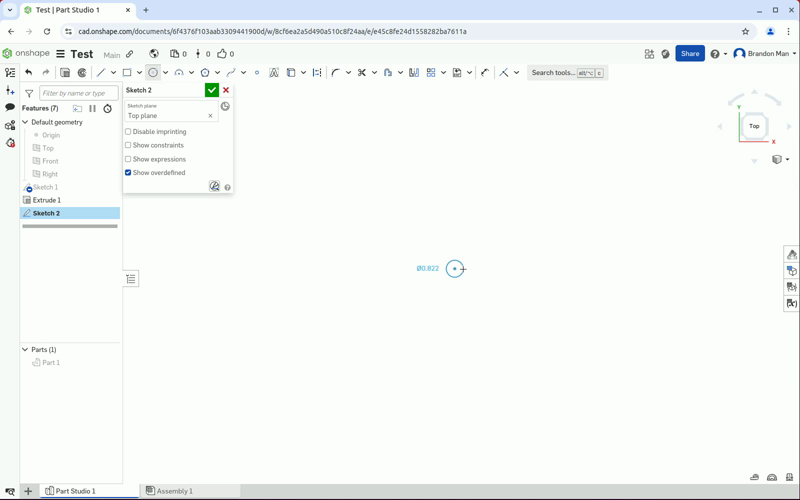
scroll(6)
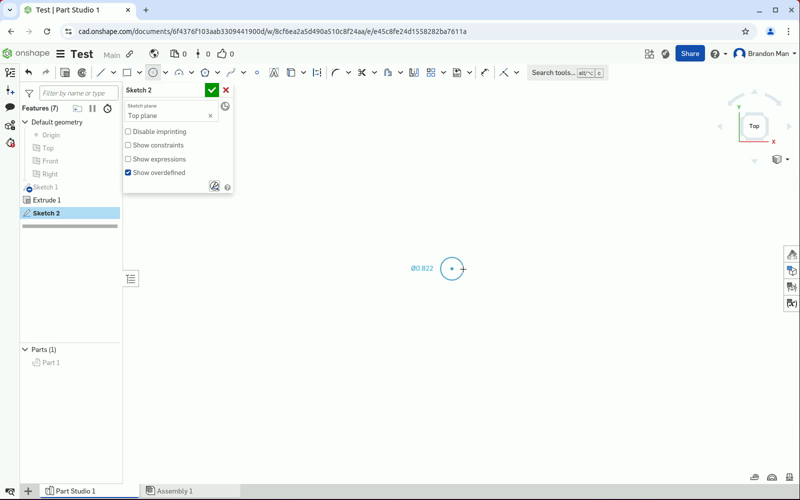
scroll(6)
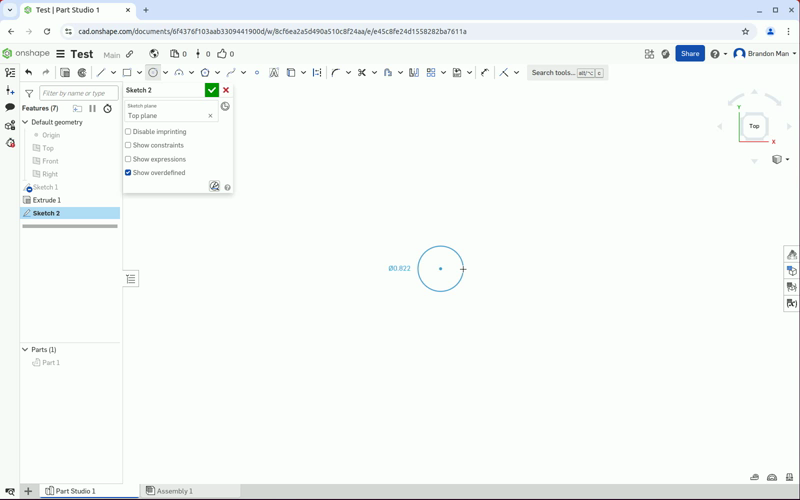
click(463, 268)
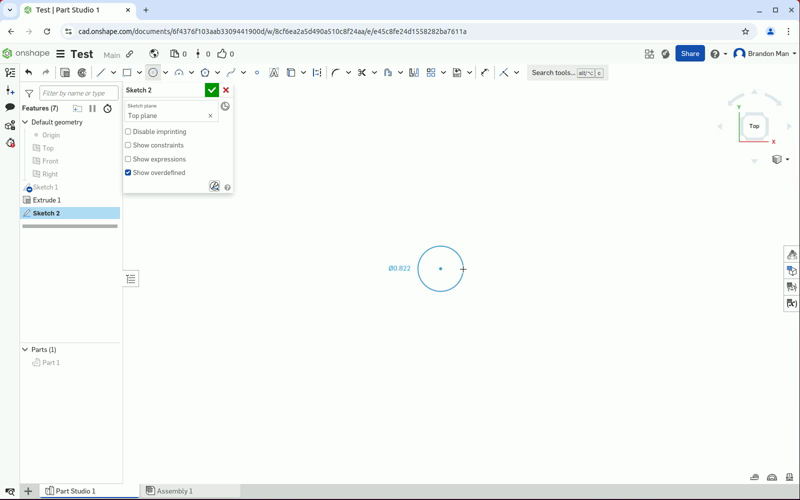
scroll(-6)
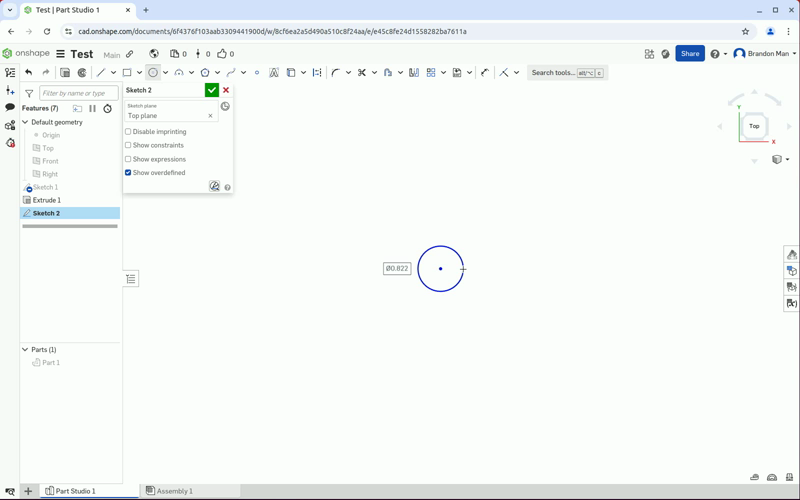
scroll(-6)
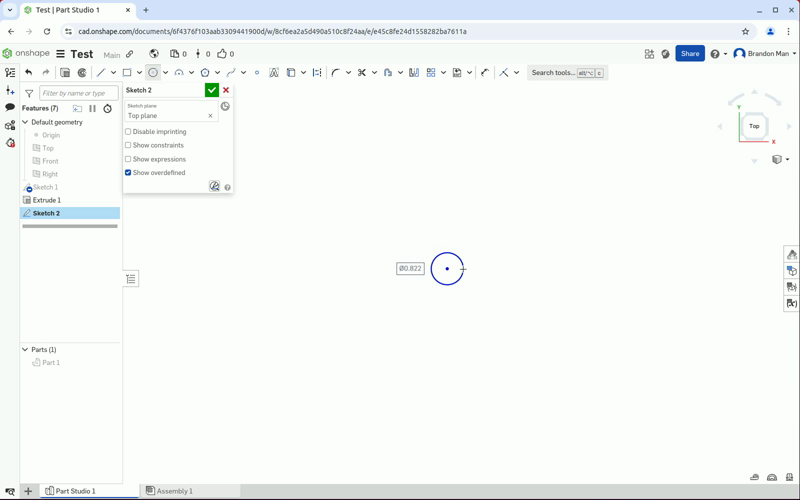
scroll(-6)
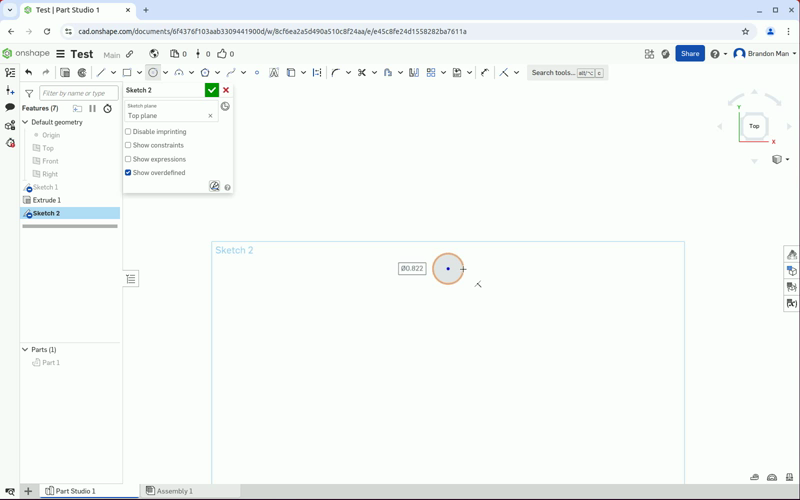
scroll(-6)
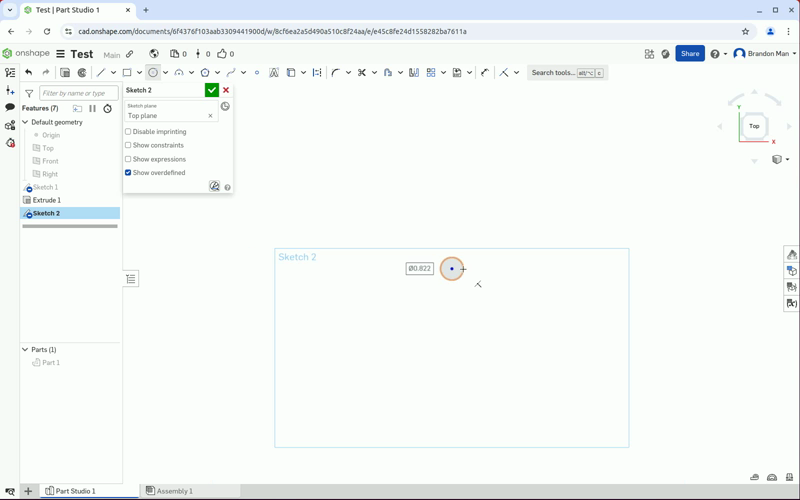
scroll(-6)
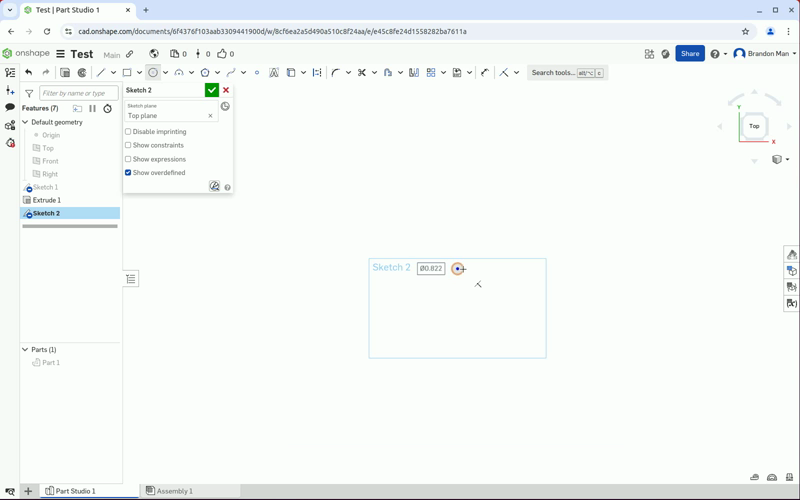
scroll(-6)
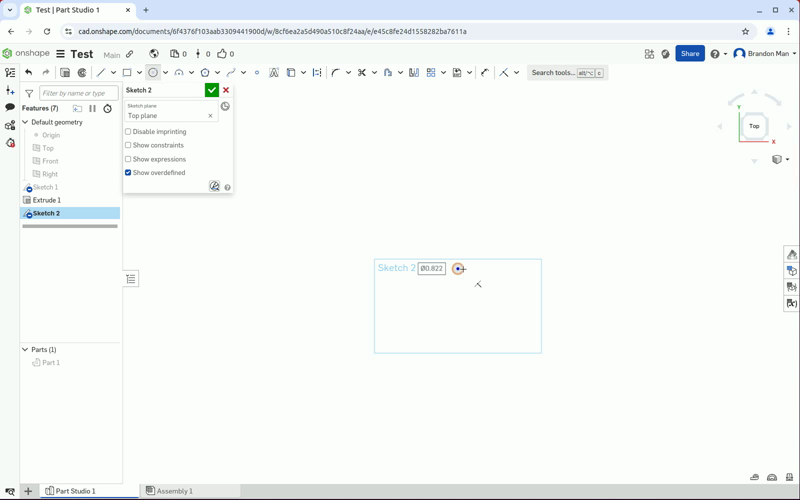
scroll(-6)
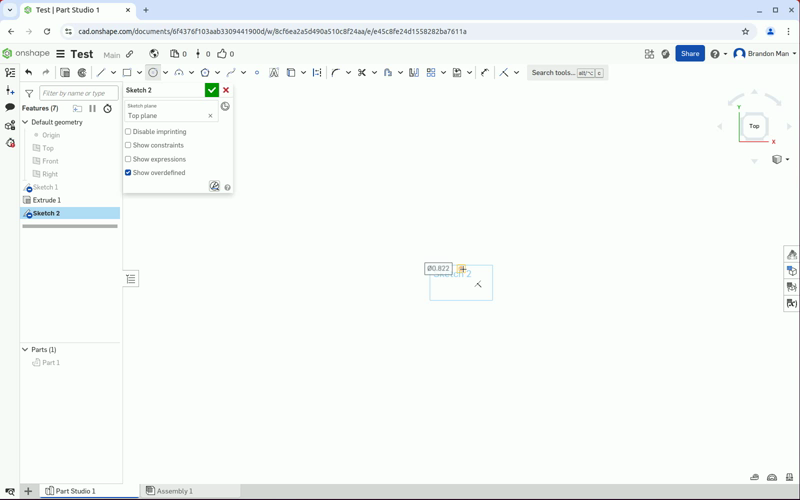
key(esc)
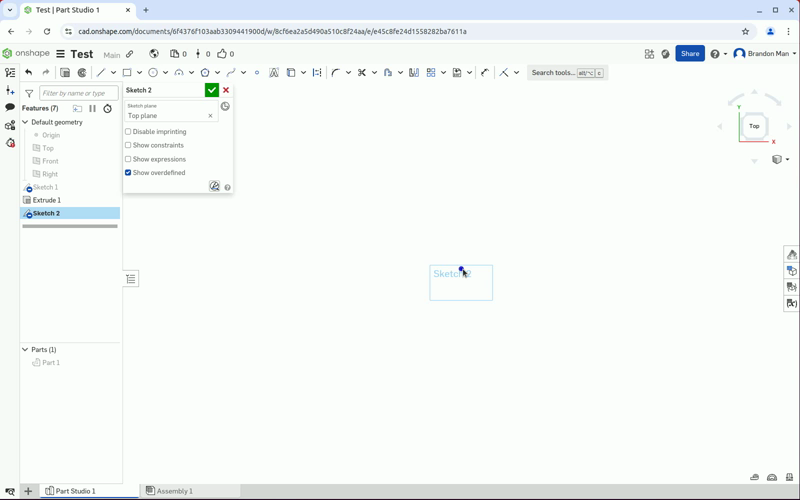
mouse_move(462, 267)
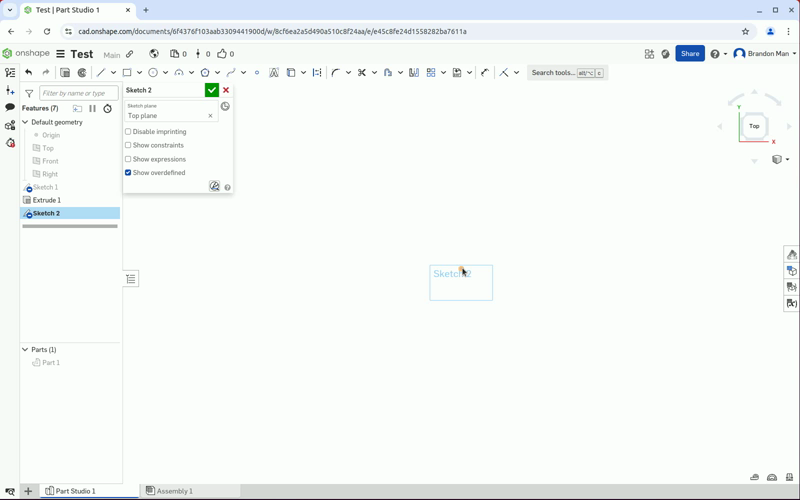
scroll(6)
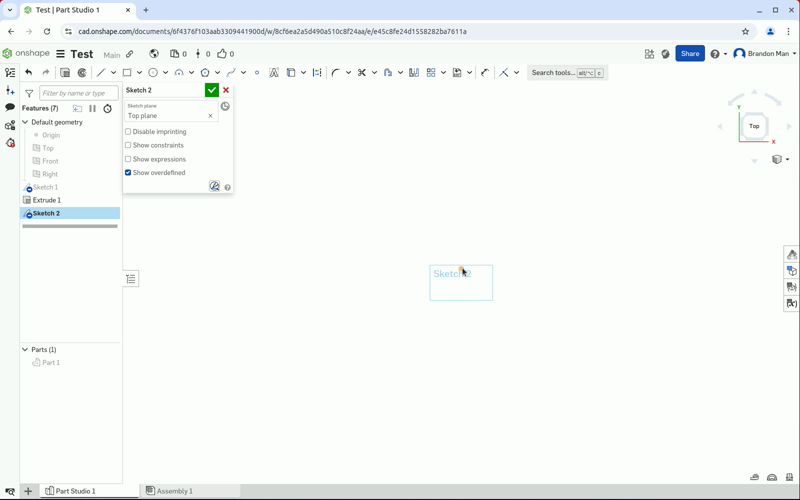
scroll(6)
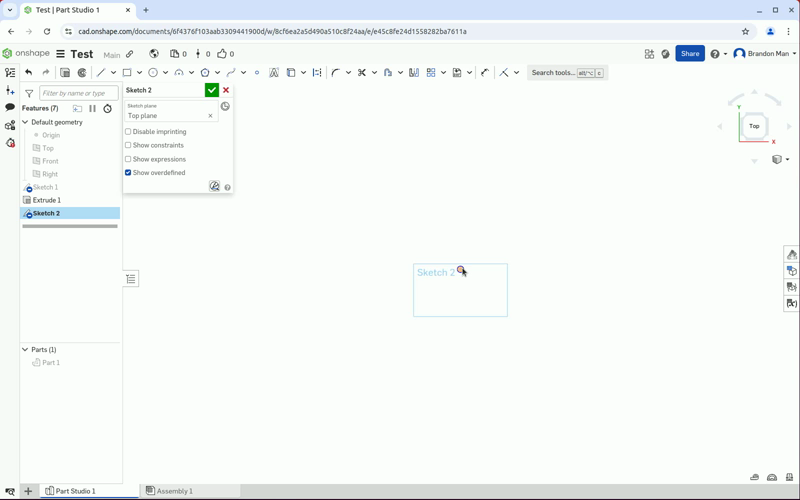
scroll(6)
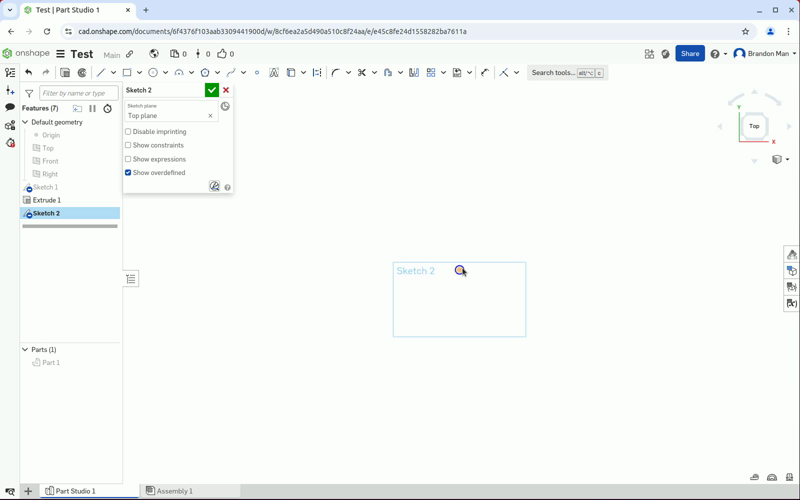
scroll(6)
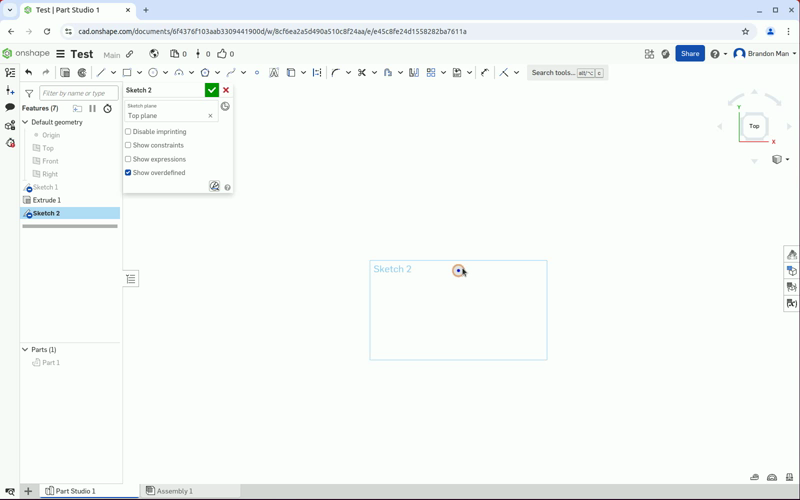
scroll(6)
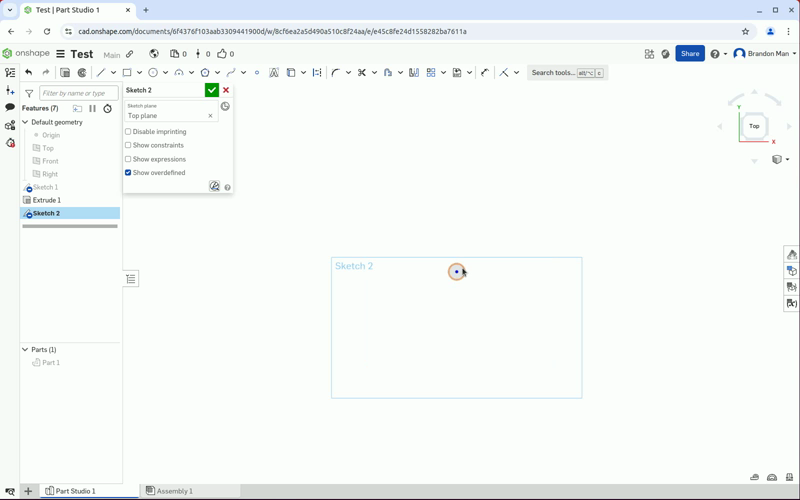
scroll(6)
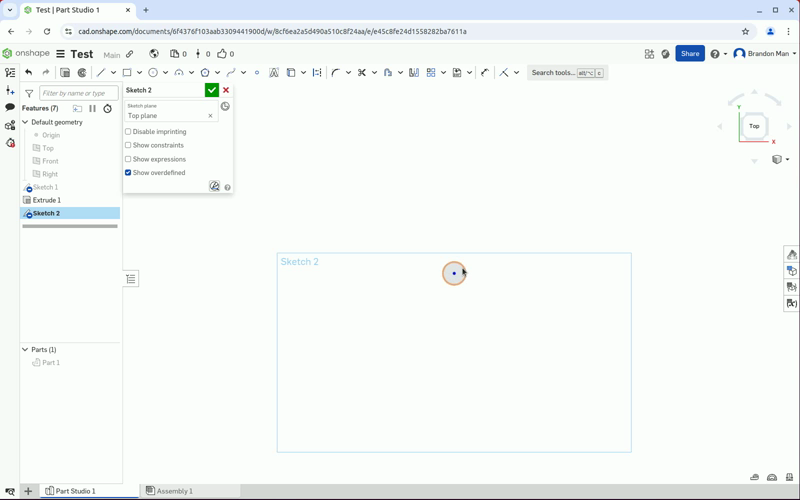
scroll(6)
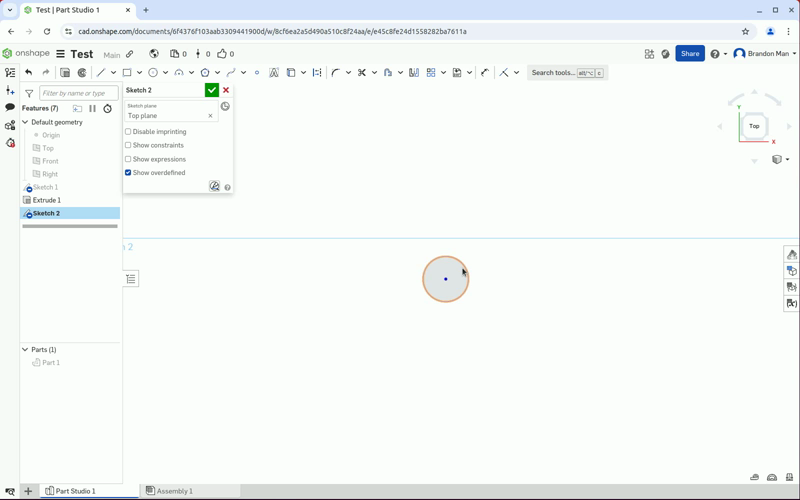
click(462, 267)
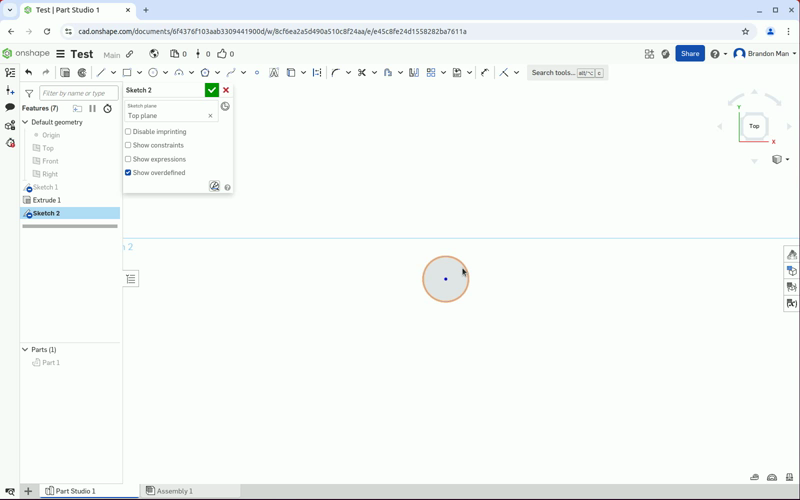
scroll(-6)
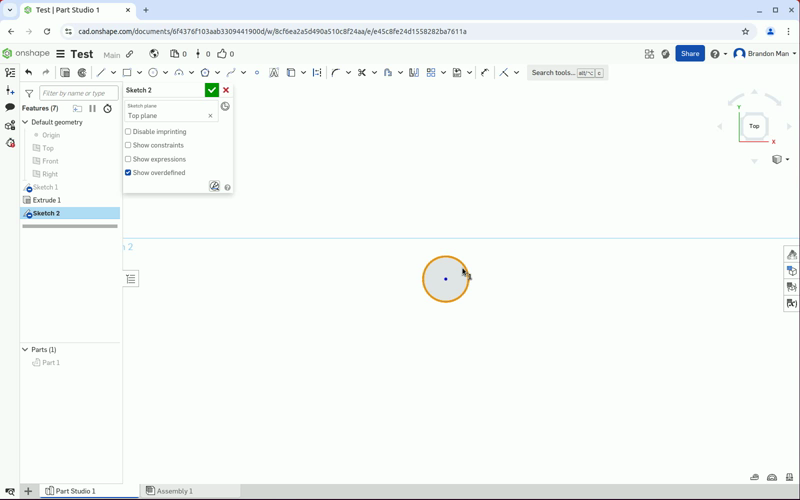
scroll(-6)
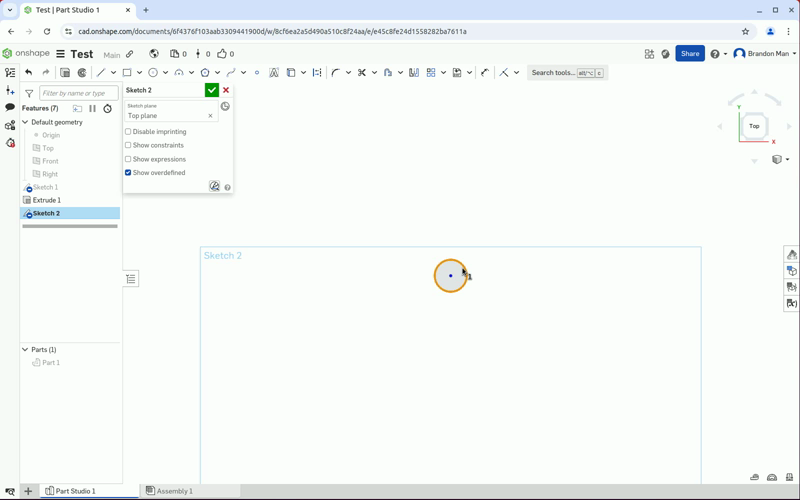
scroll(-6)
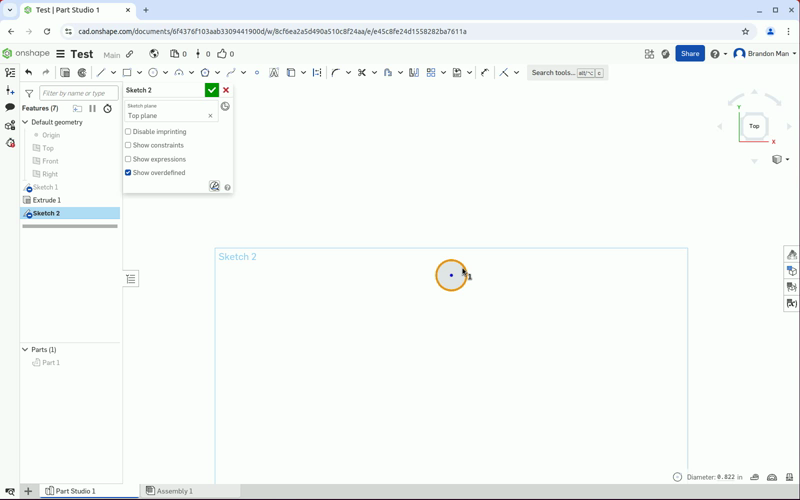
scroll(-6)
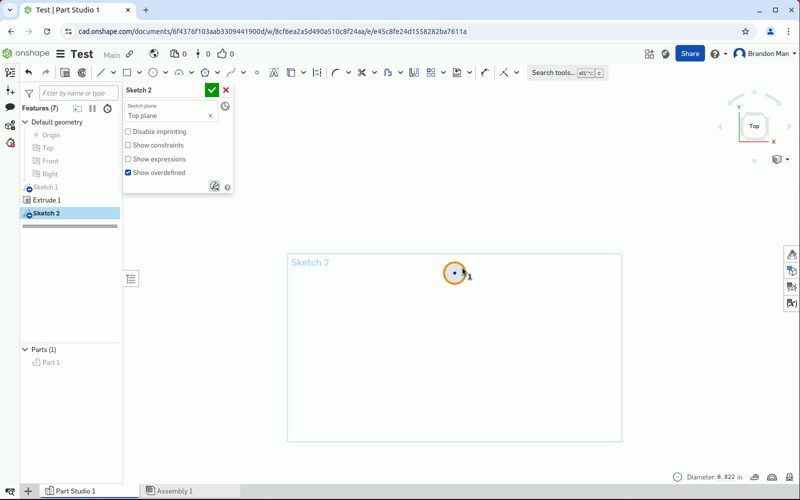
scroll(-6)
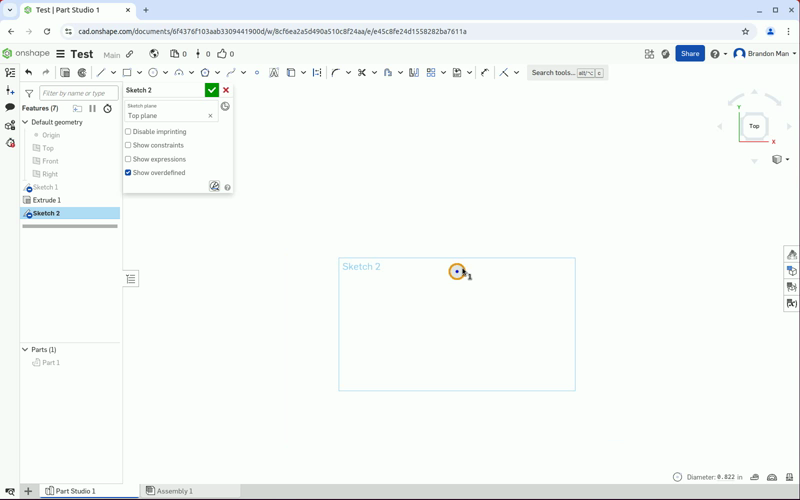
scroll(-6)
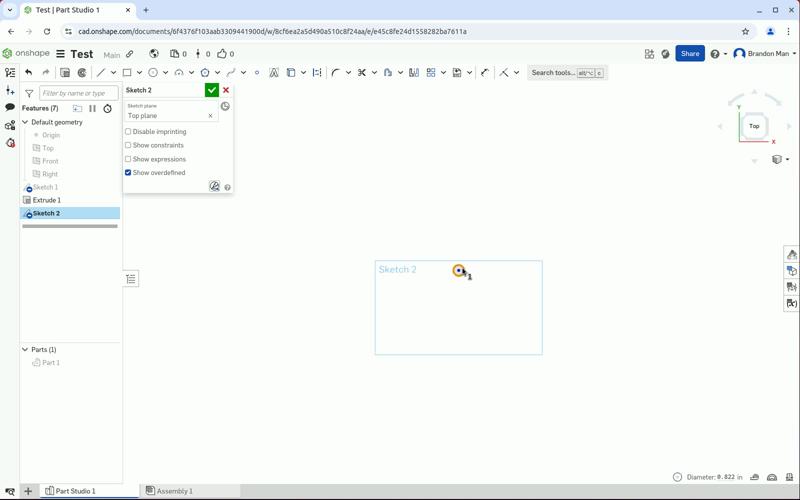
scroll(-6)
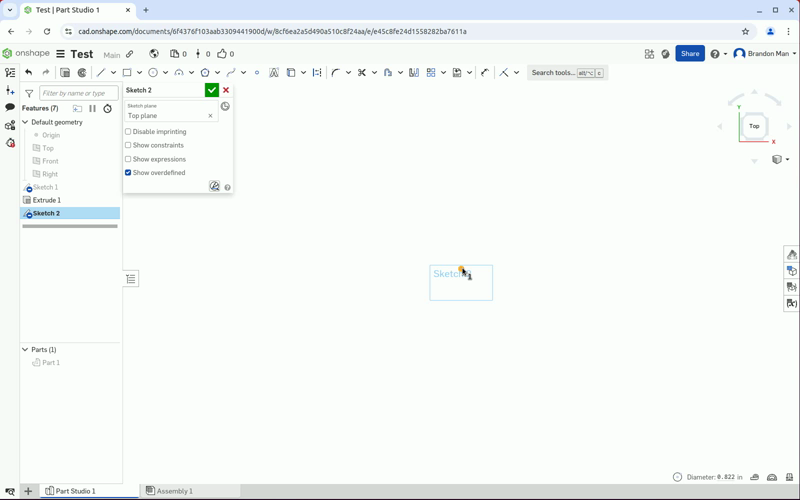
mouse_move(73, 352)
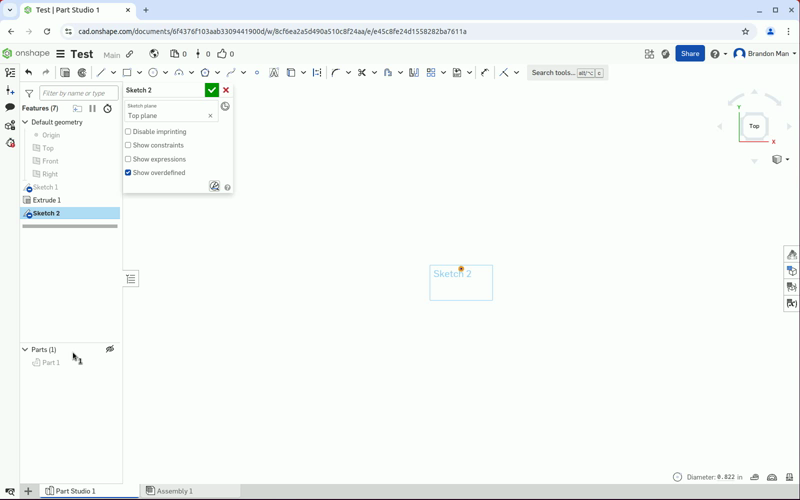
key(shift+y)
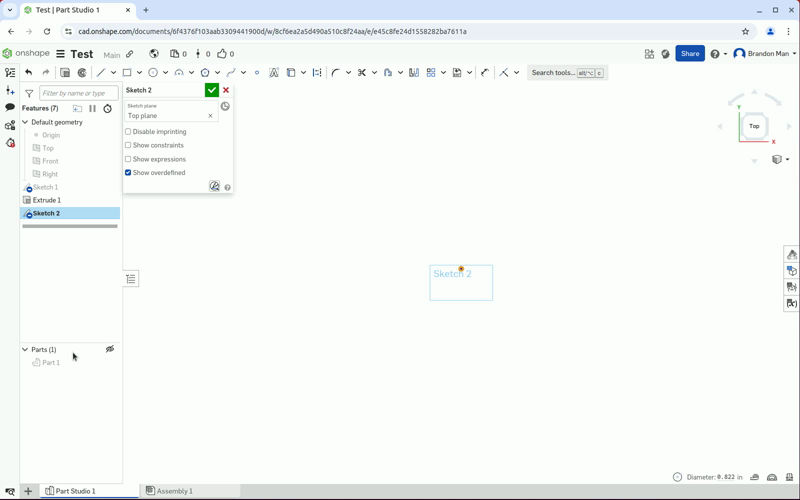
key(shift+e)
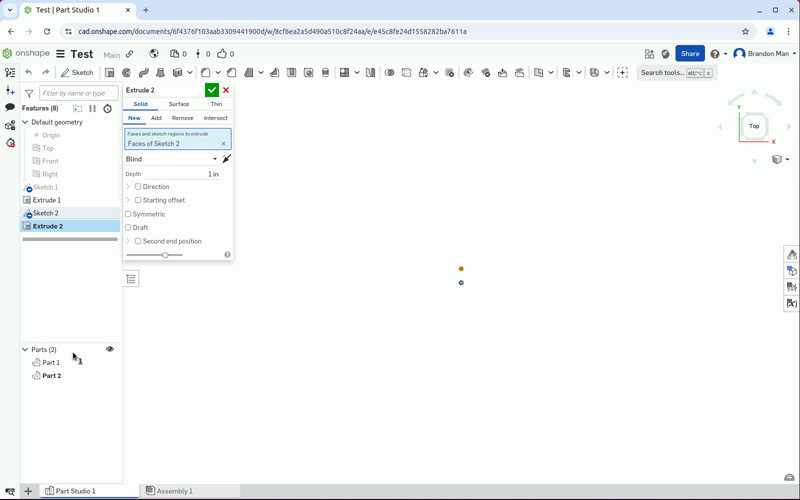
mouse_move(143, 106)
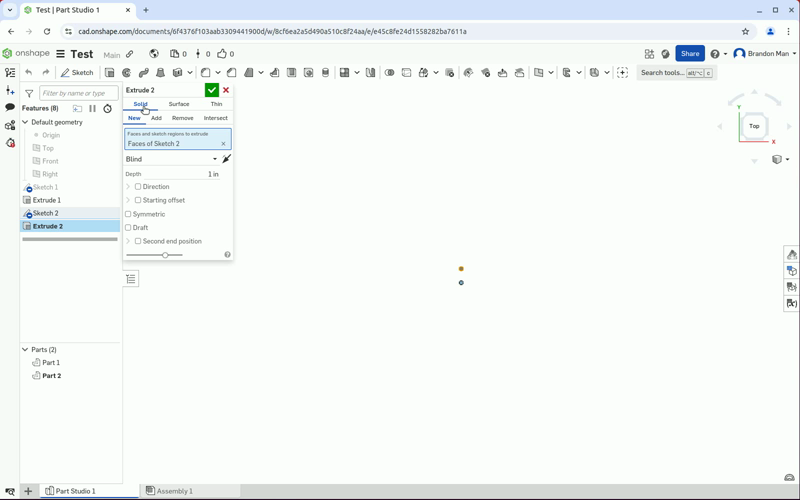
click(143, 106)
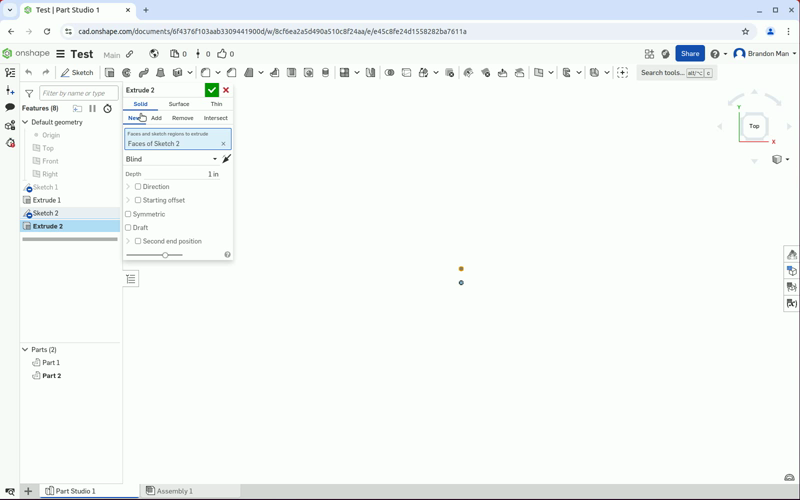
mouse_move(137, 120)
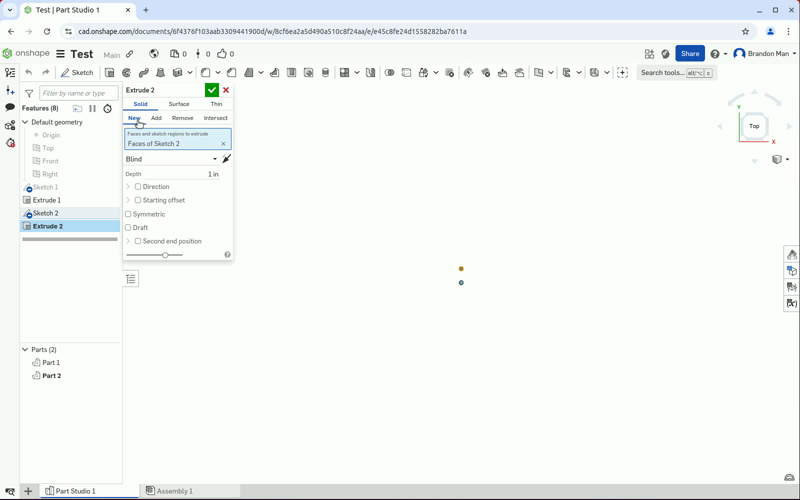
click(137, 120)
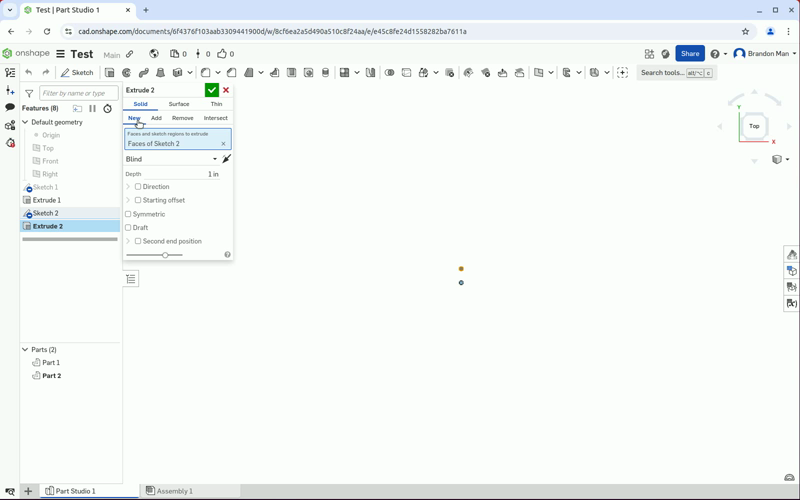
key(tab, 4)
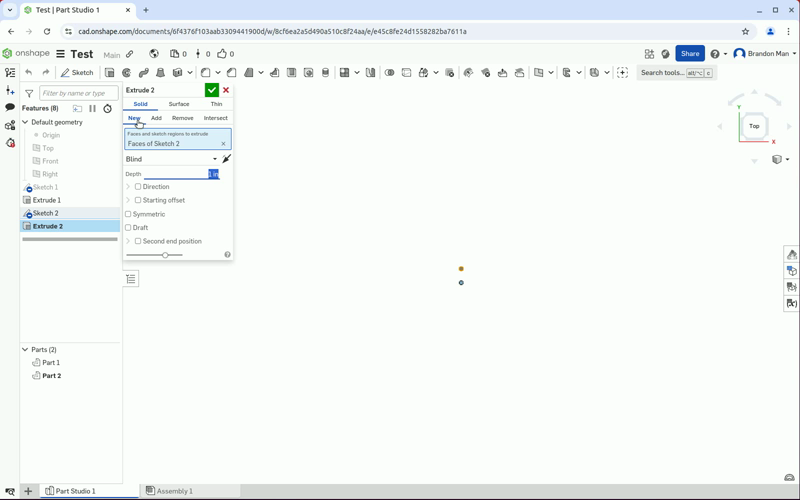
text(23.108)
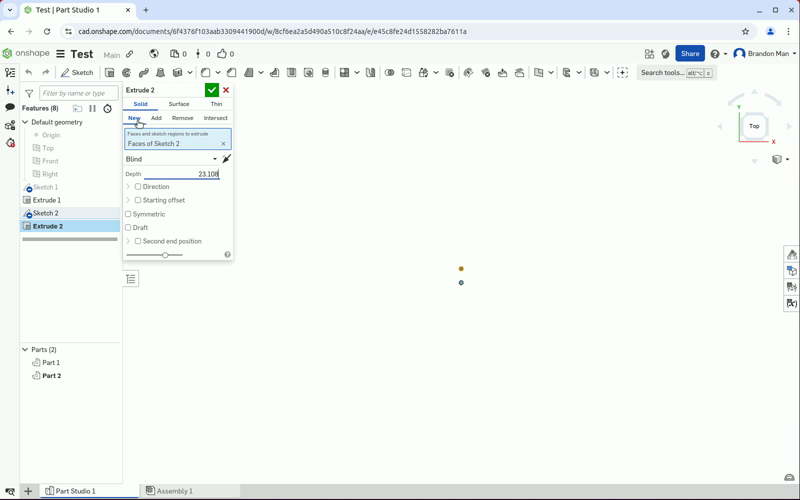
key(enter)
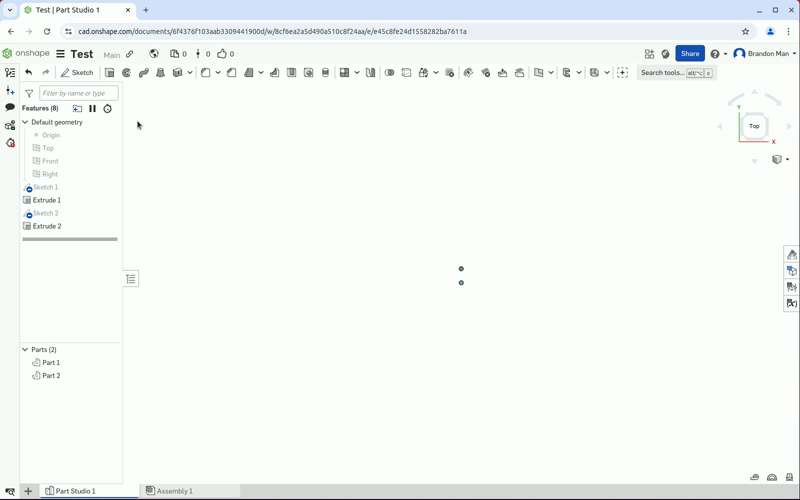
key(shift+h)
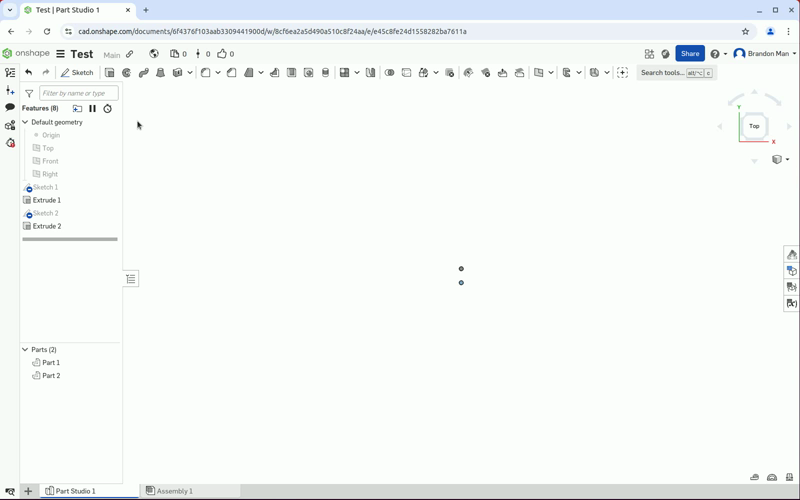
key(shift+h)
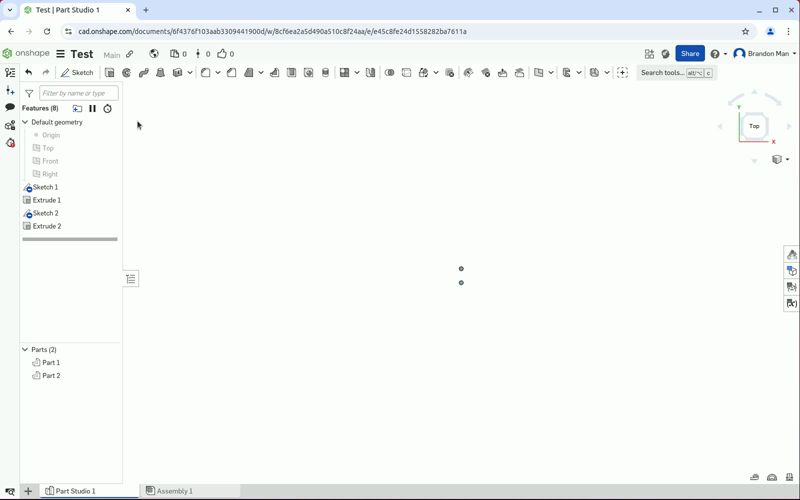
key(shift+7)
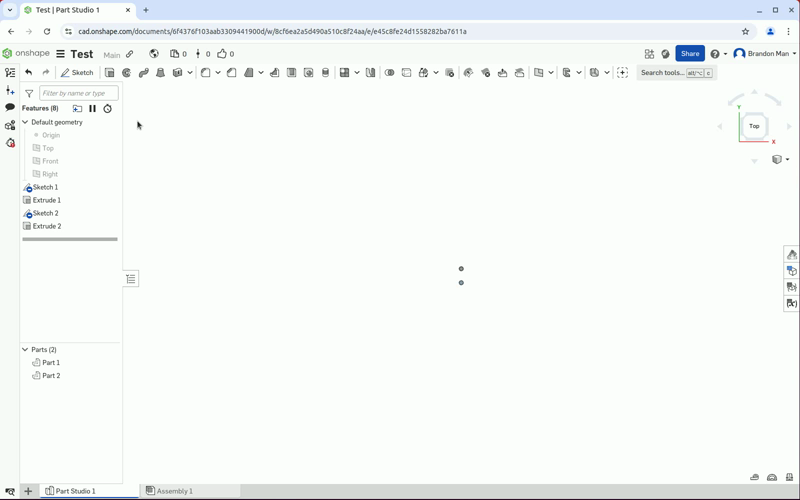
key(up, 3)
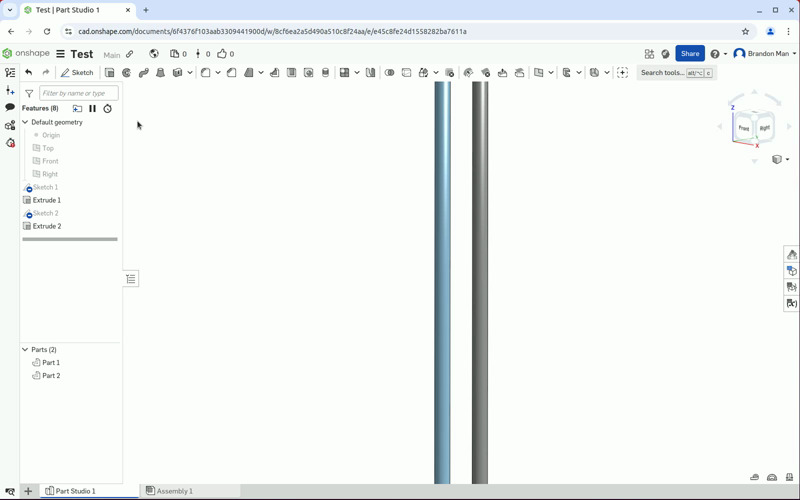
key(left, 3)
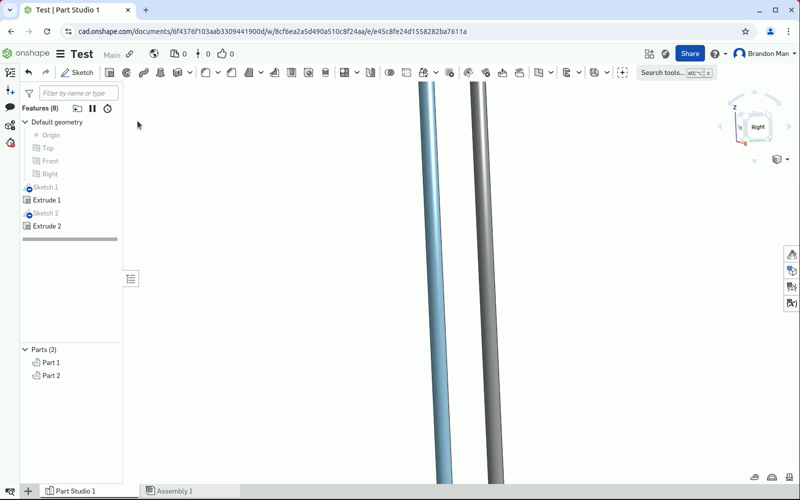
key(right, 3)
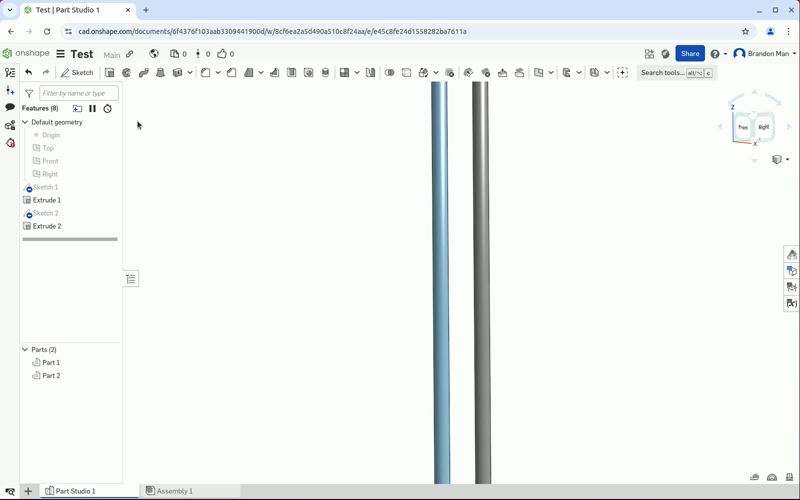
key(down, 3)
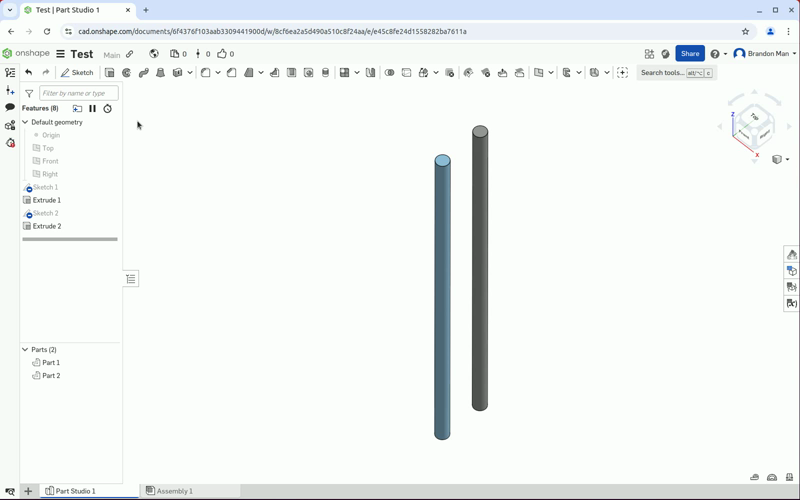
mouse_move(73, 189)
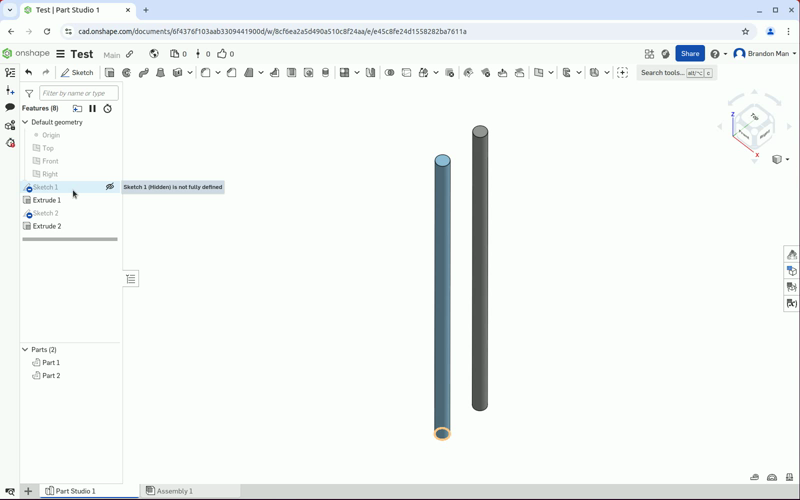
click(73, 189)